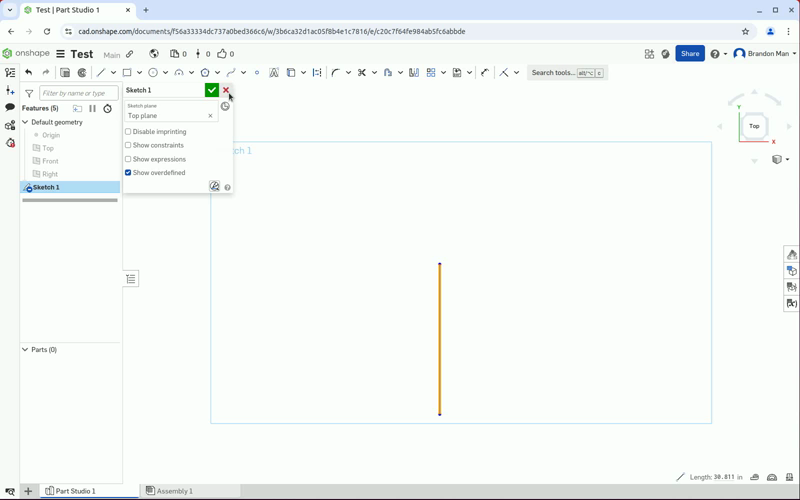
key(shift+h)
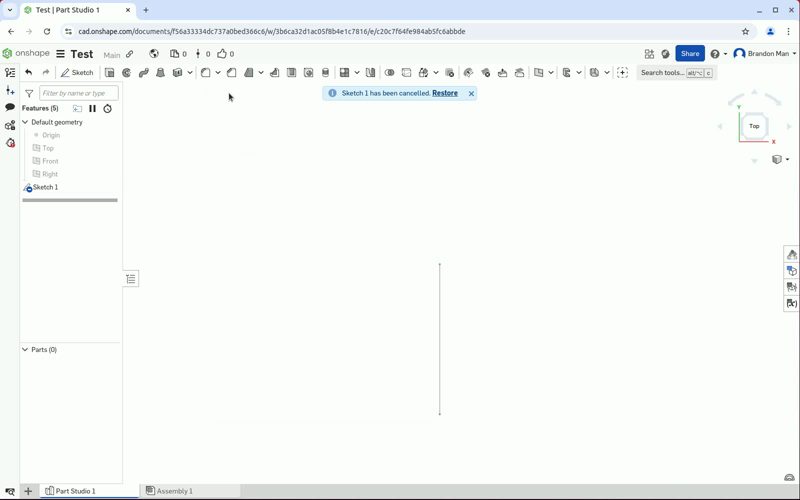
key(shift+s)
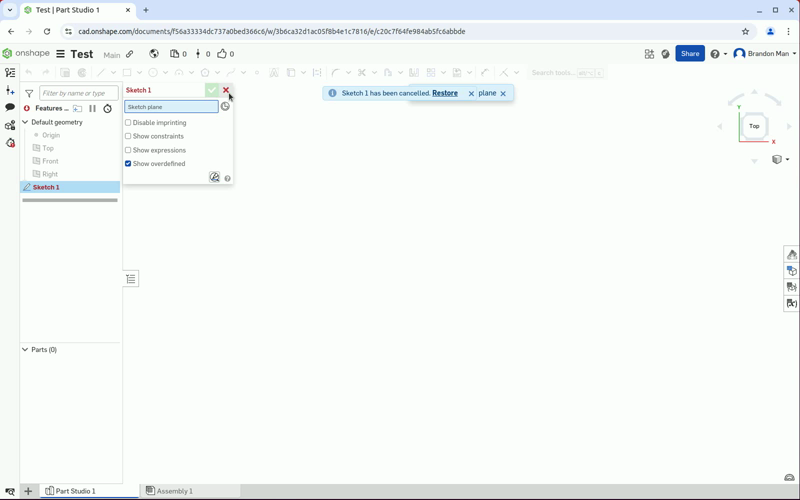
mouse_move(73, 150)
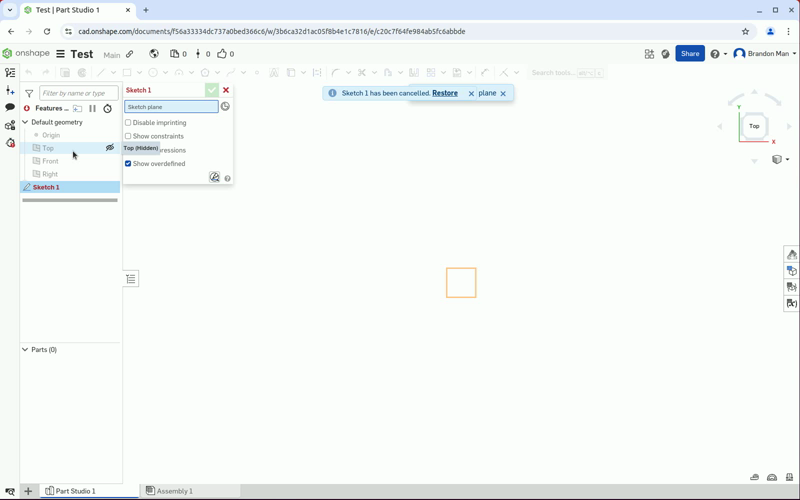
click(73, 150)
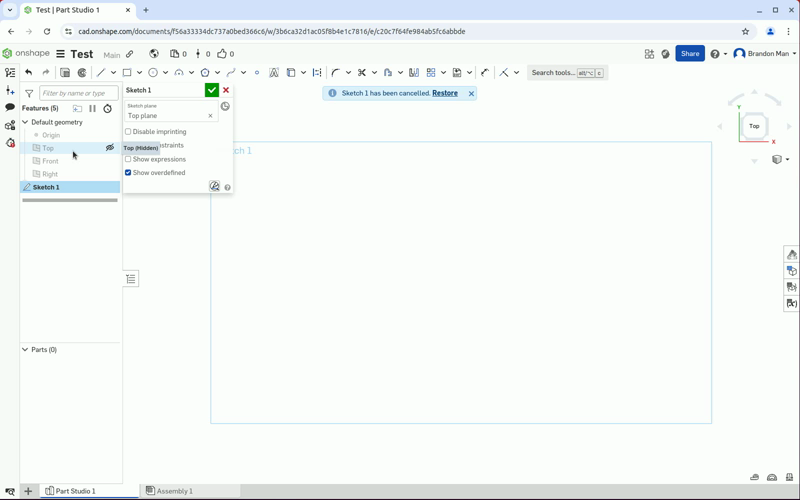
mouse_move(73, 352)
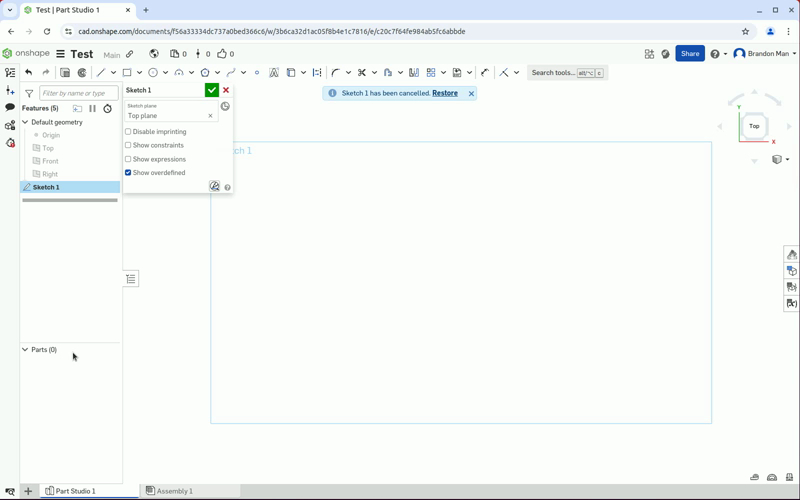
key(y)
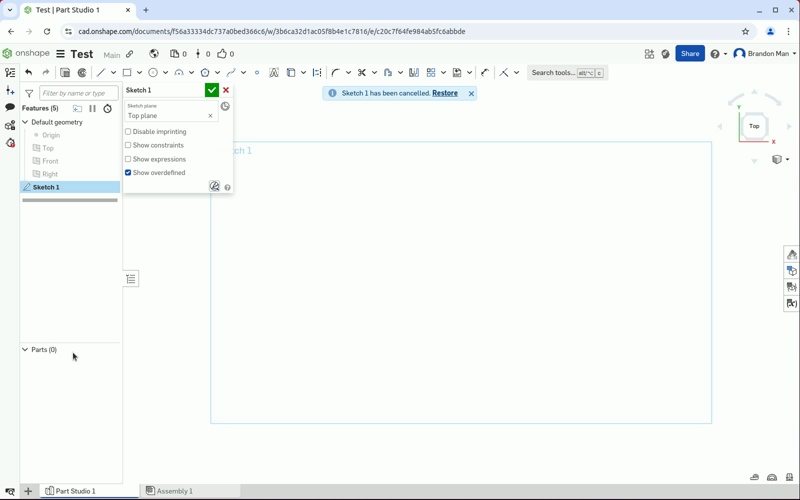
key(l)
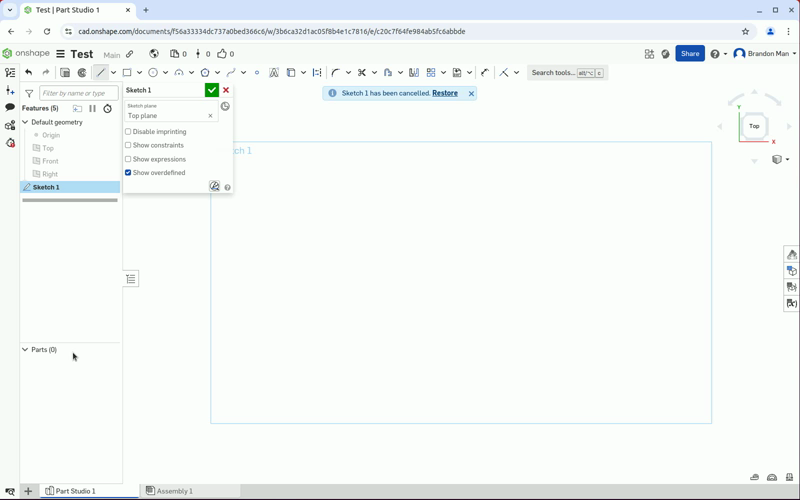
key_down(shift)
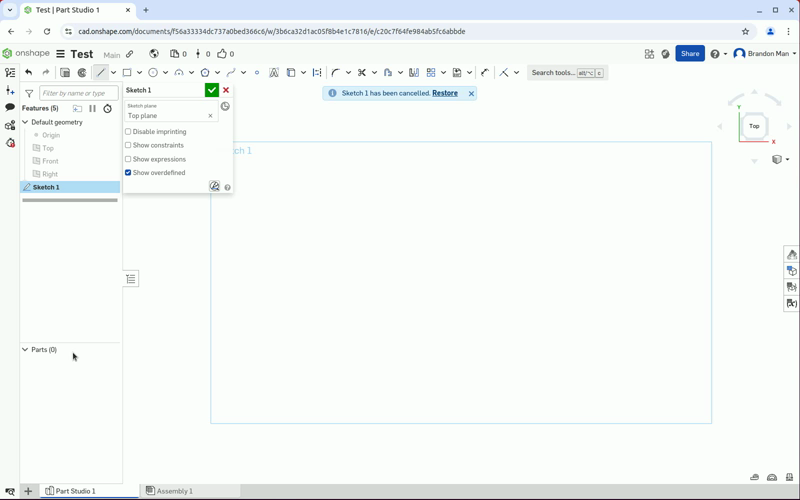
mouse_move(546, 363)
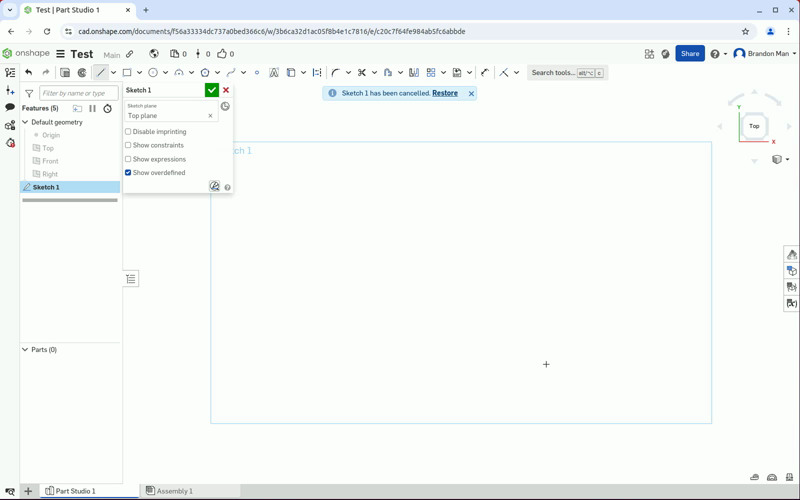
click(546, 363)
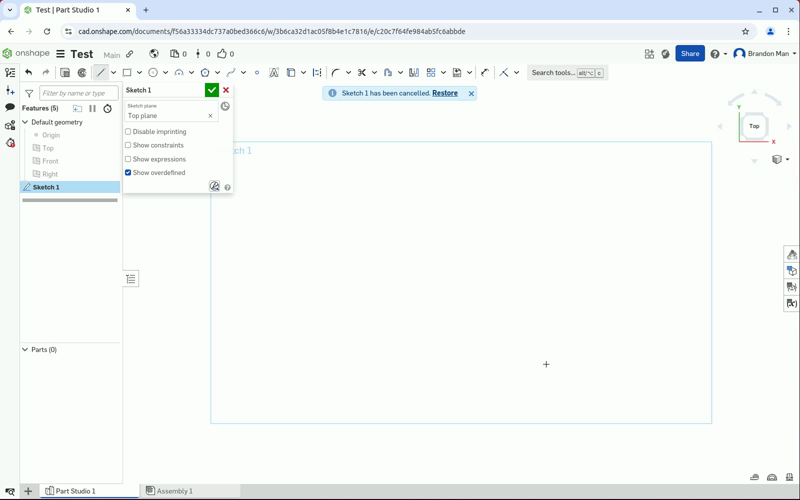
key_up(shift)
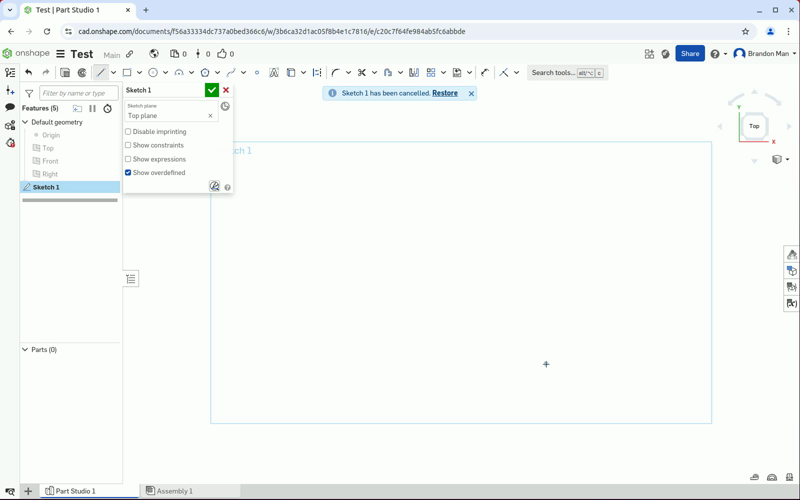
key_down(shift)
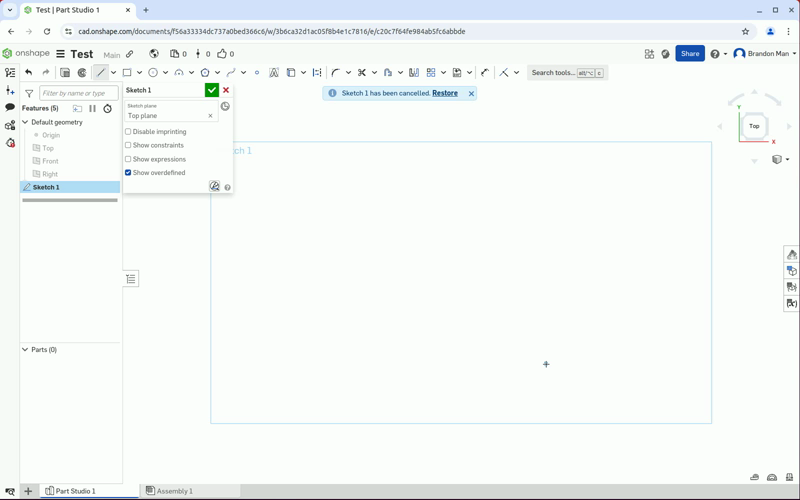
mouse_move(576, 363)
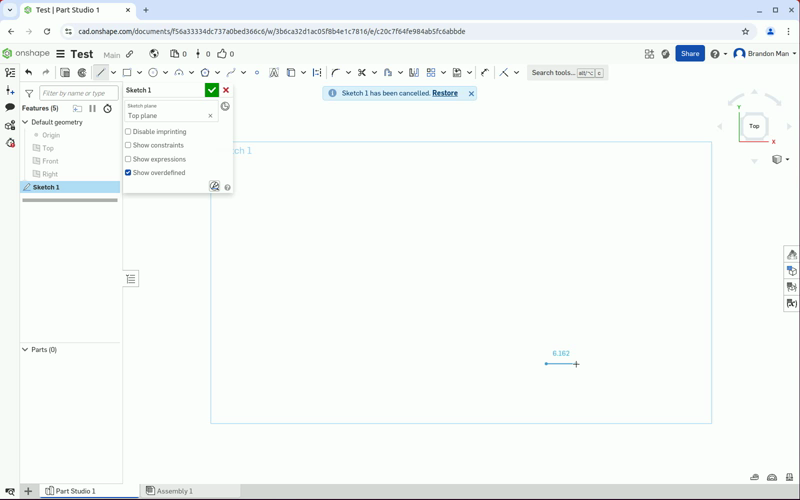
mouse_move(573, 363)
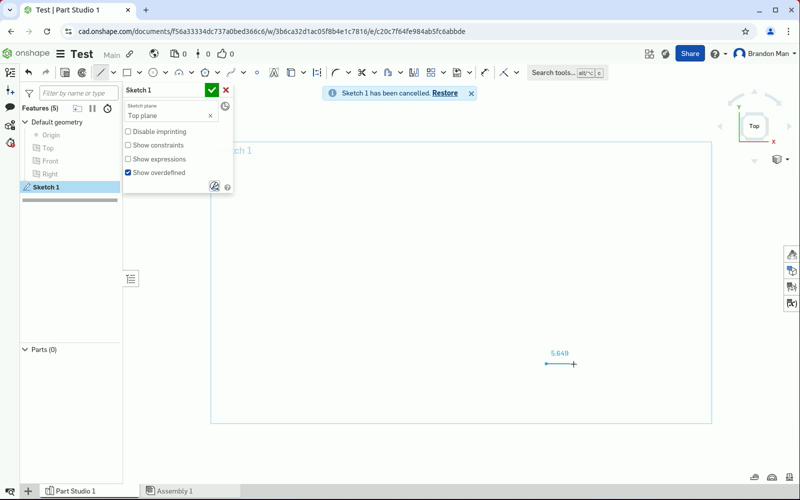
click(573, 363)
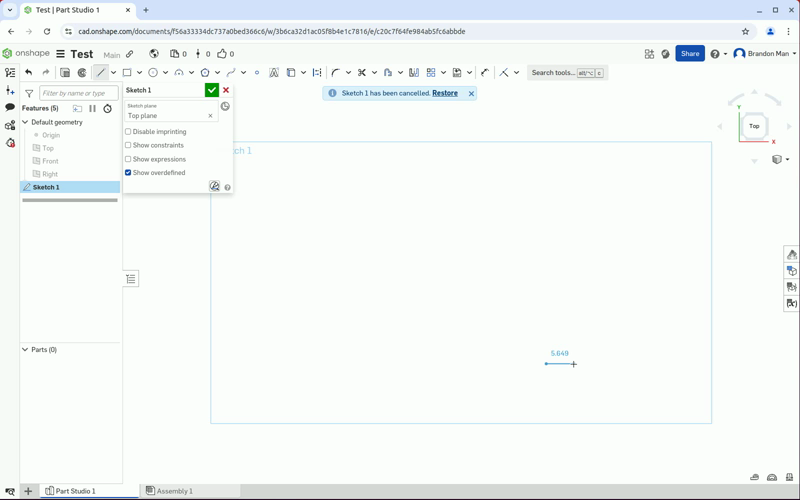
key_up(shift)
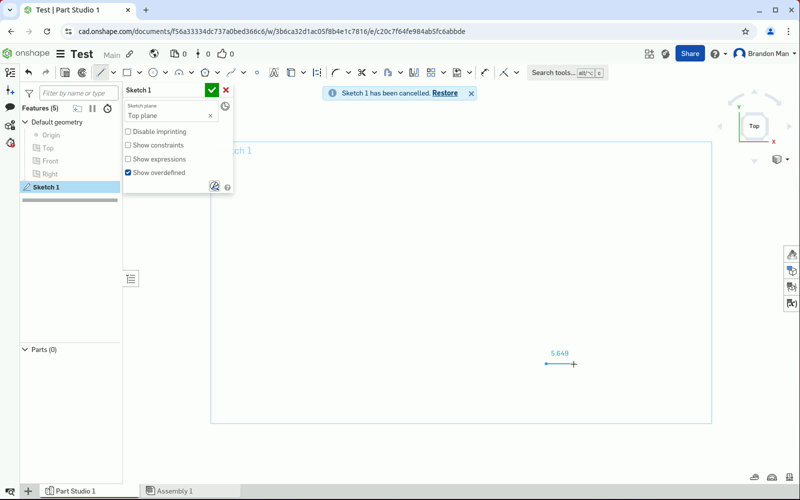
key_down(shift)
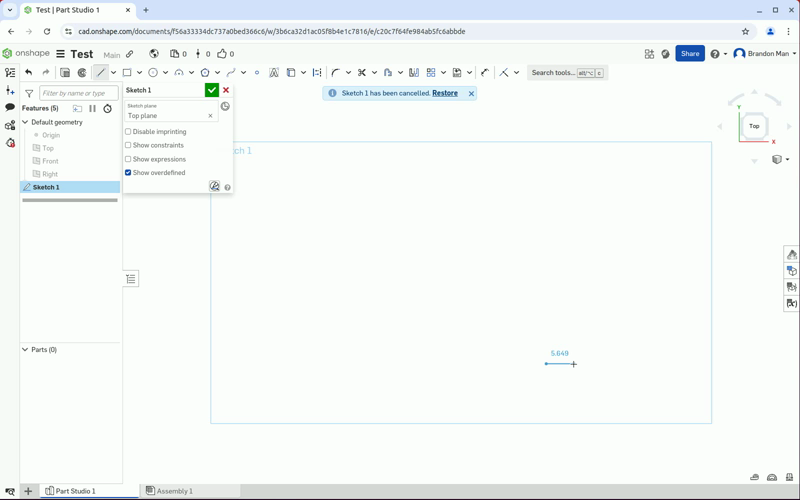
mouse_move(573, 201)
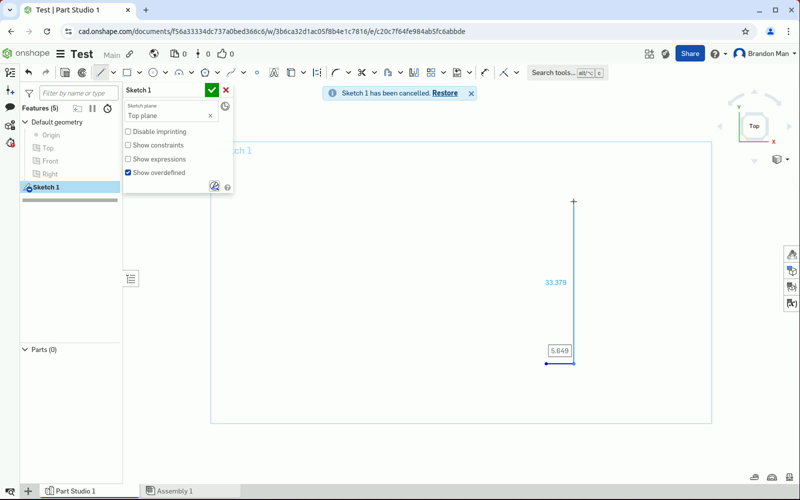
click(573, 201)
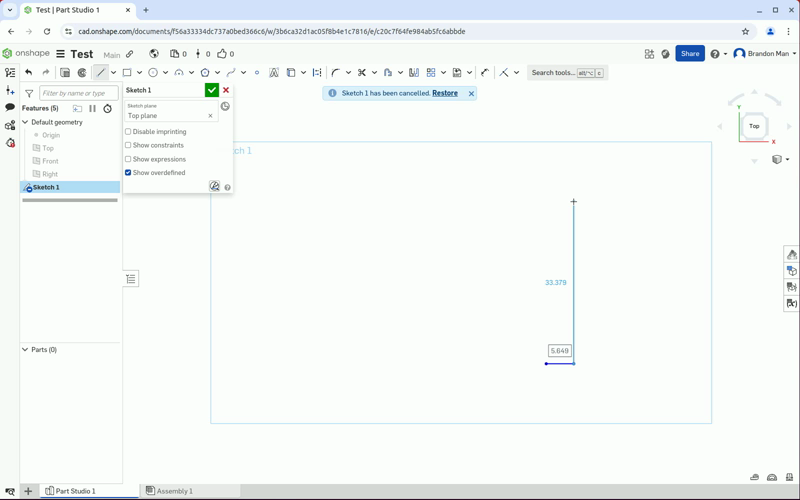
key_up(shift)
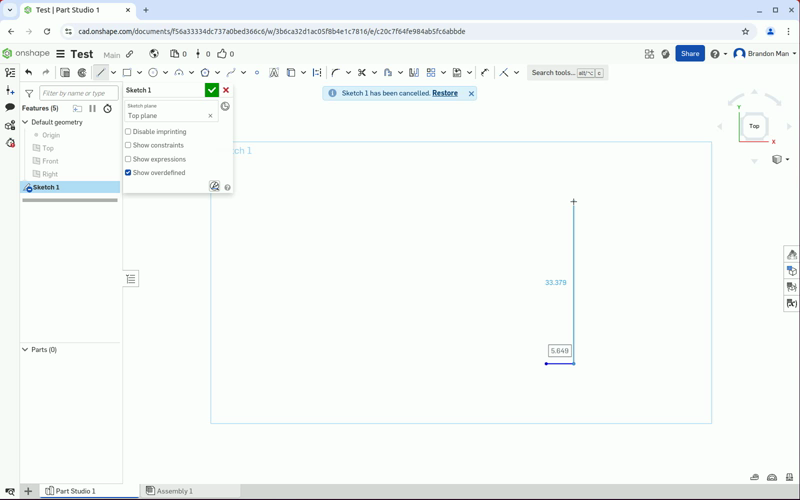
key_down(shift)
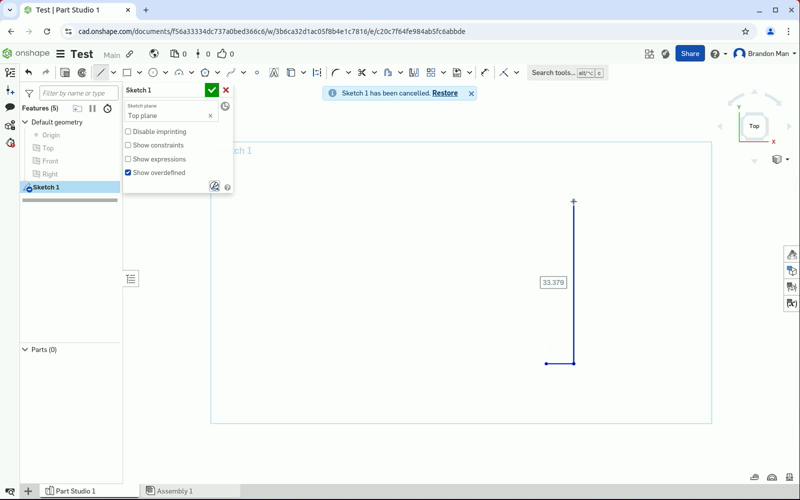
mouse_move(589, 201)
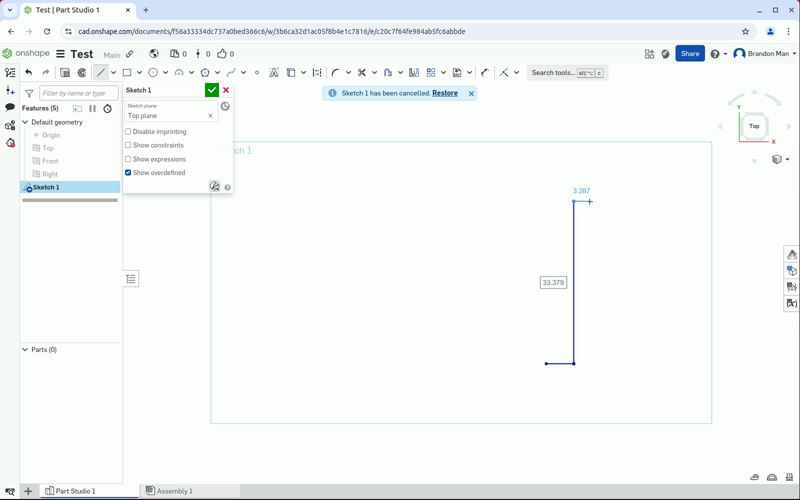
mouse_move(546, 201)
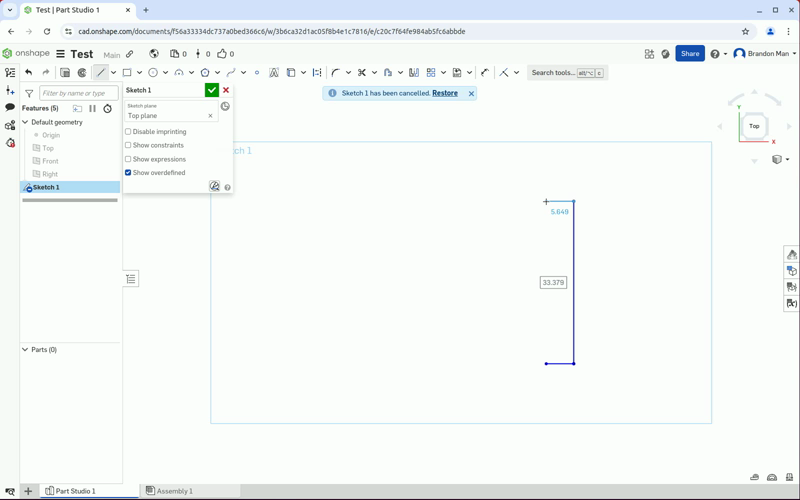
click(546, 201)
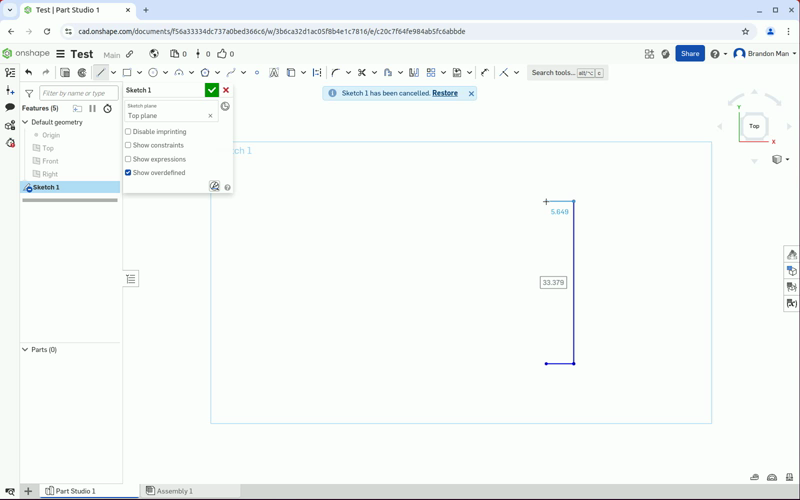
key_up(shift)
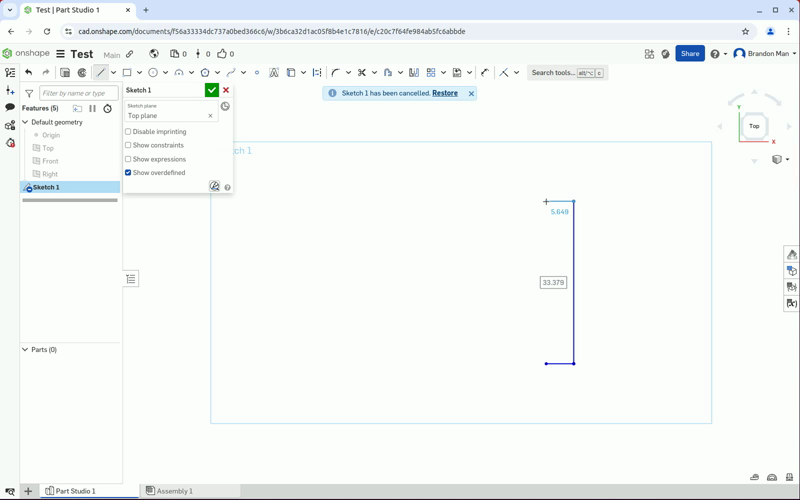
key_down(shift)
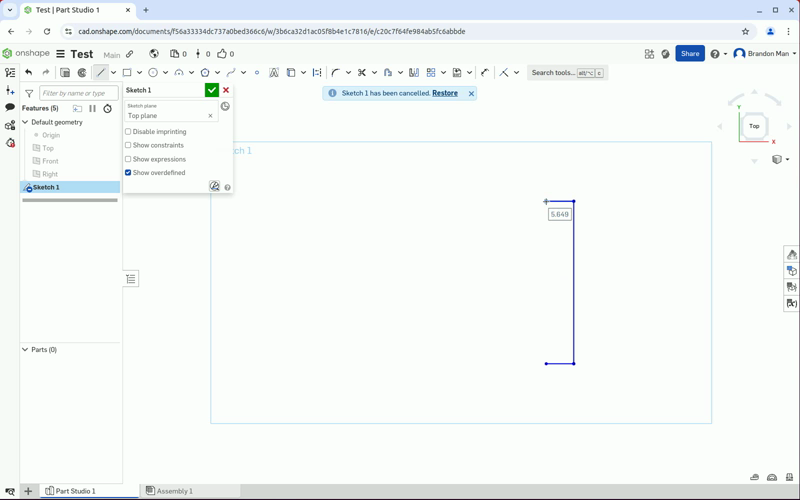
mouse_move(546, 363)
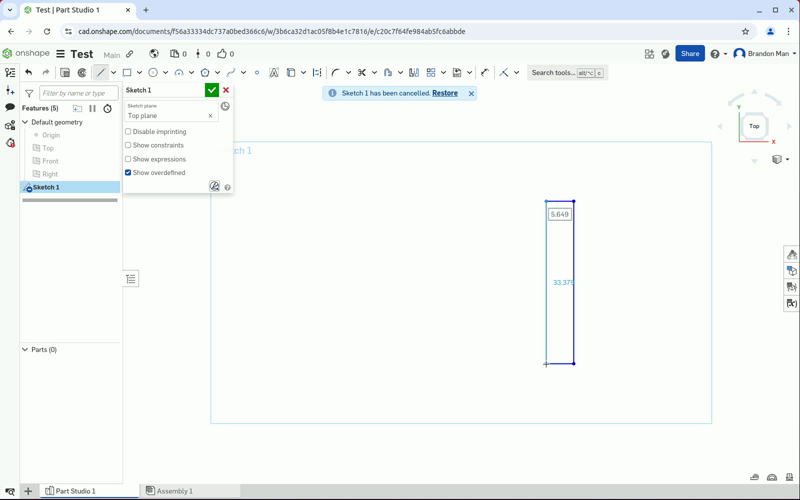
key_up(shift)
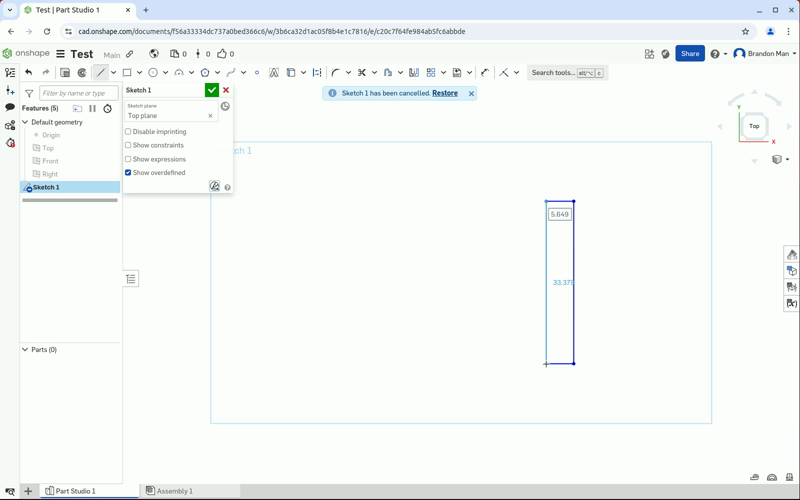
click(546, 363)
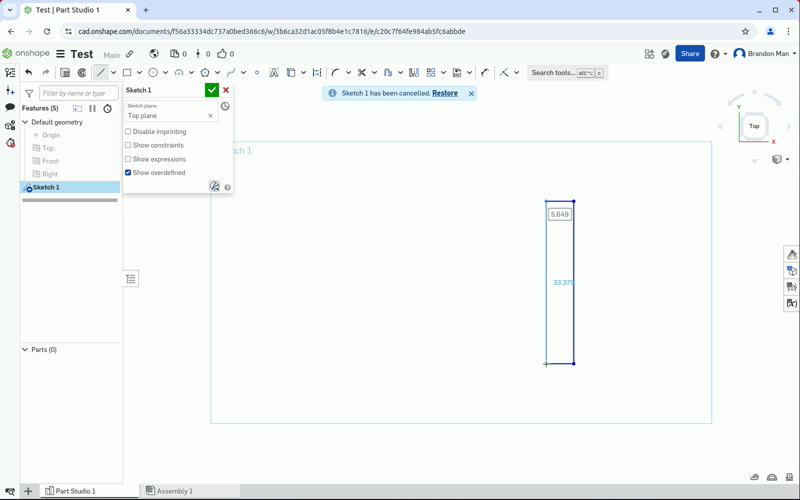
key(esc)
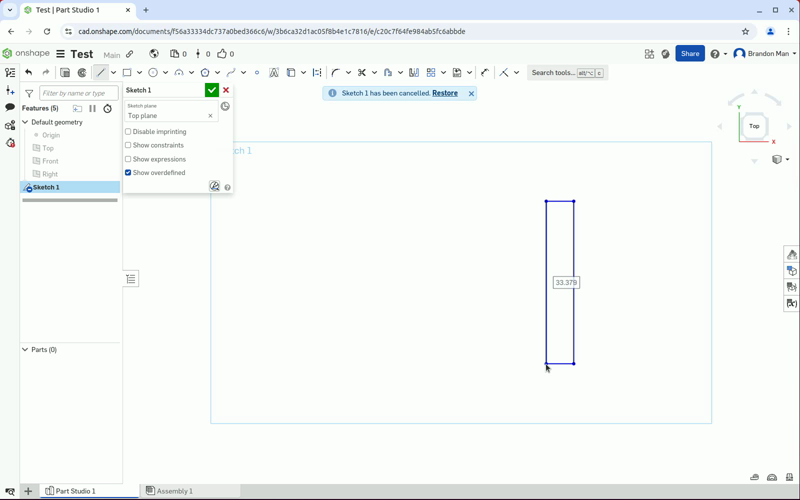
mouse_move(564, 207)
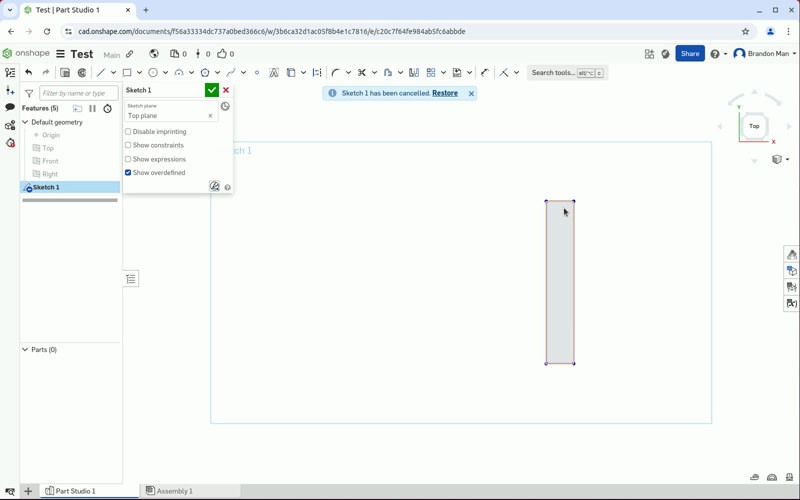
click(564, 207)
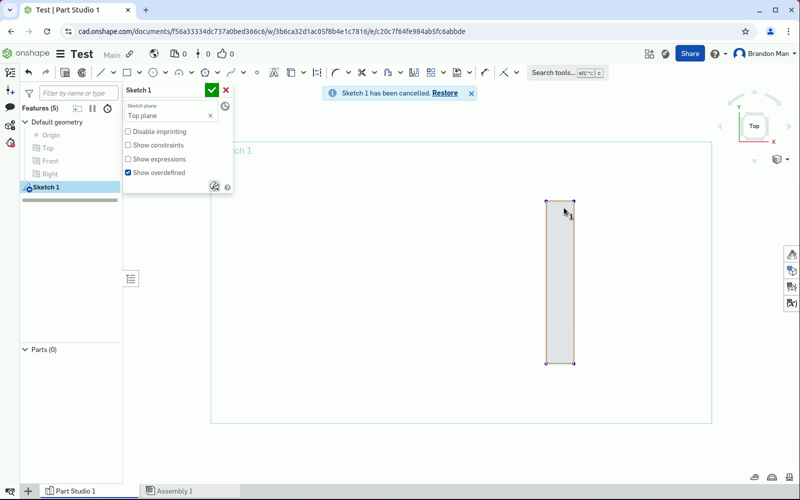
mouse_move(73, 352)
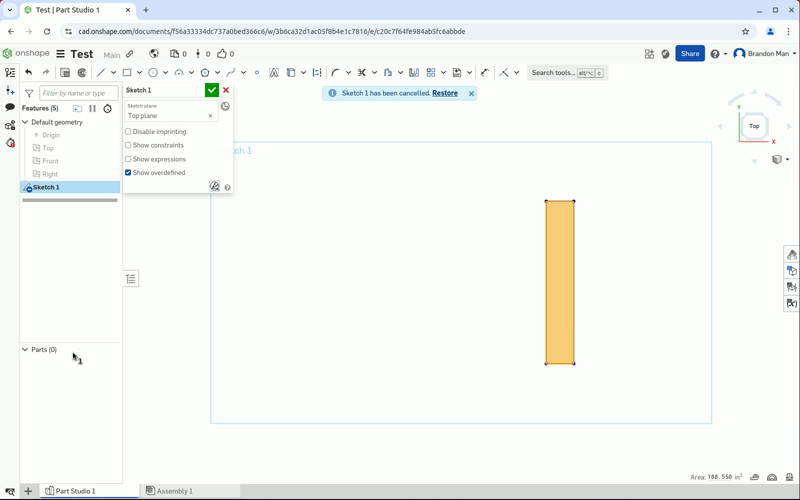
key(shift+y)
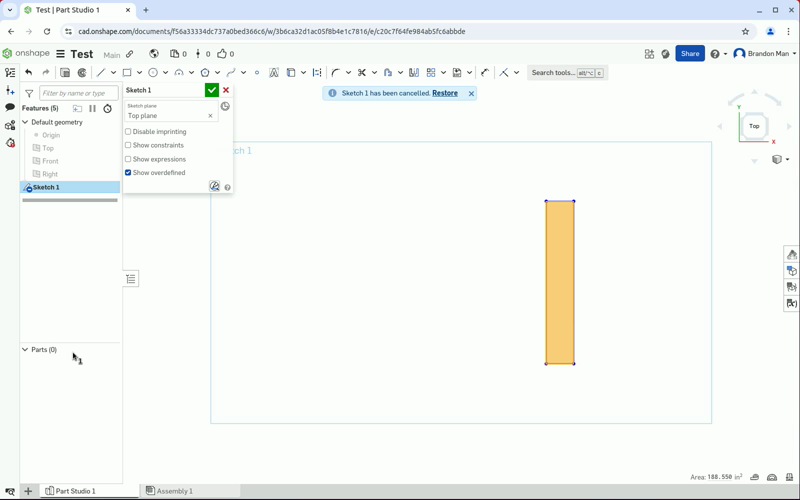
key(shift+e)
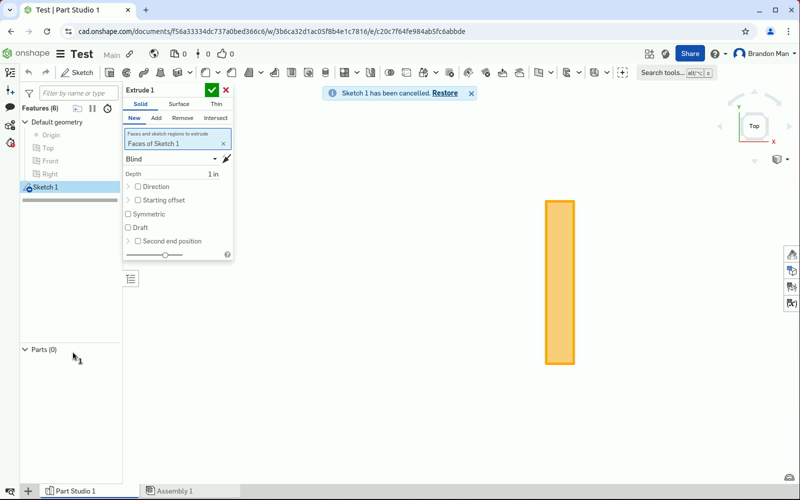
mouse_move(143, 106)
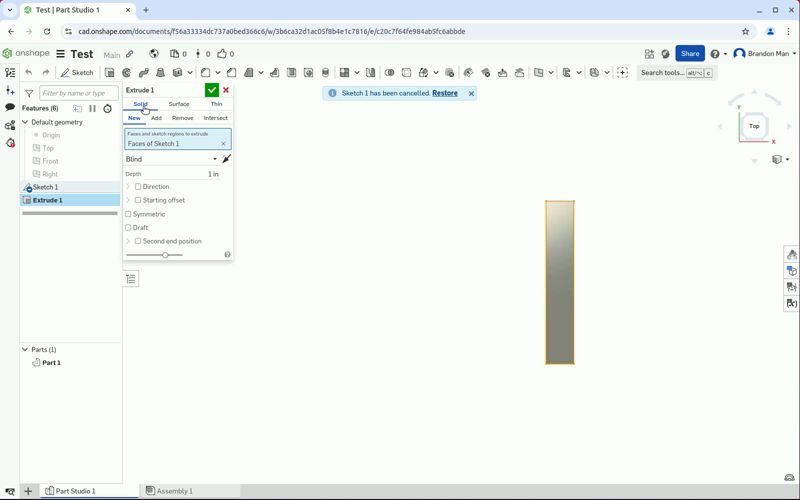
click(143, 106)
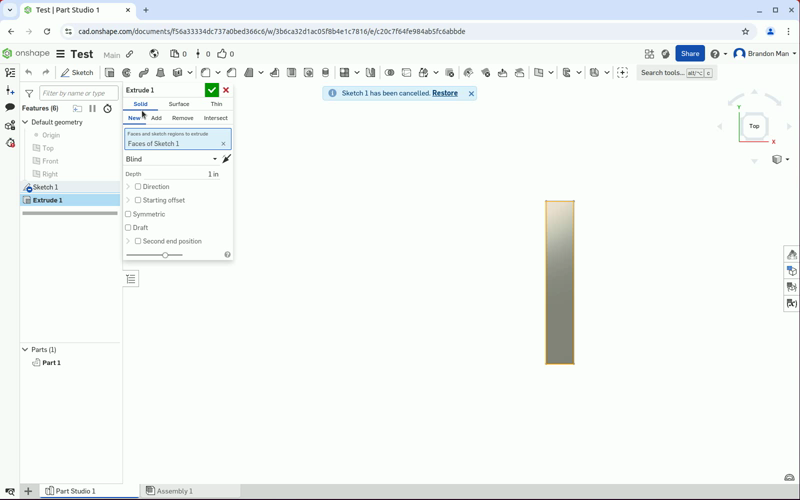
mouse_move(137, 120)
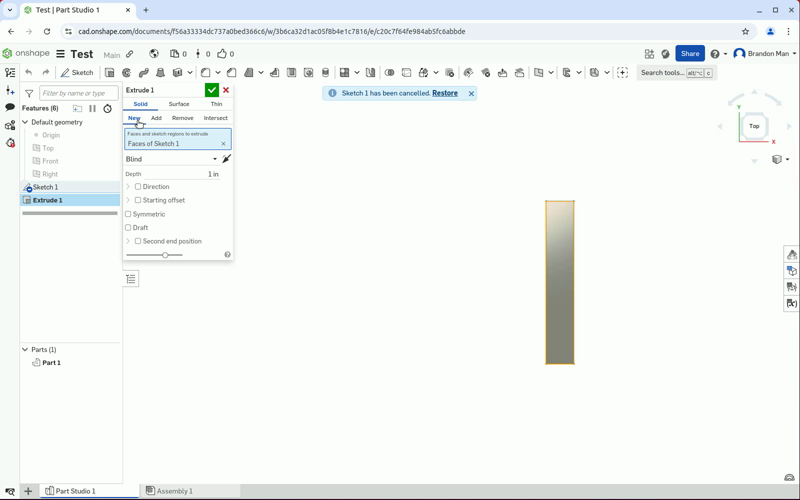
click(137, 120)
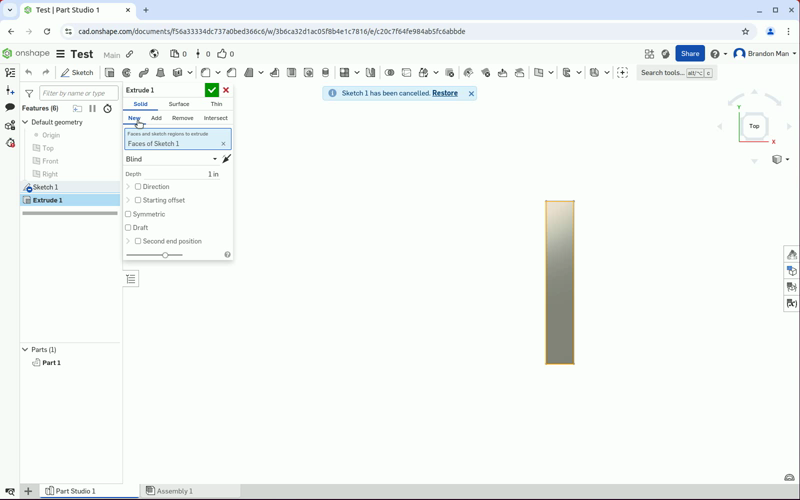
key(tab, 4)
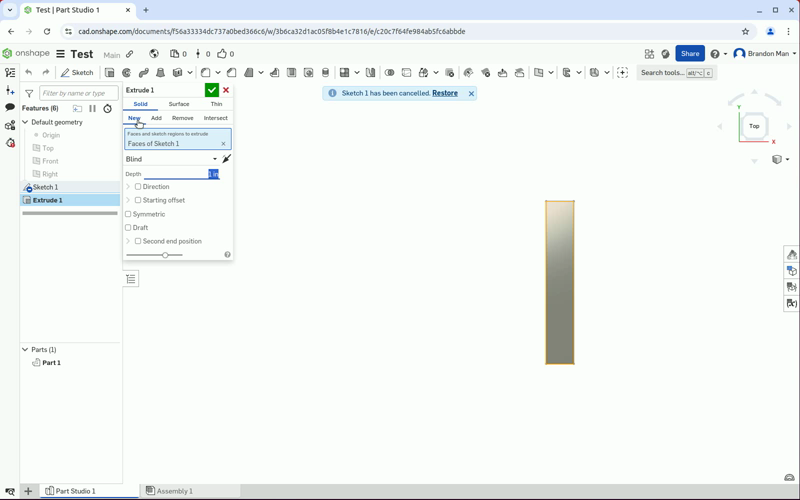
text(17.813)
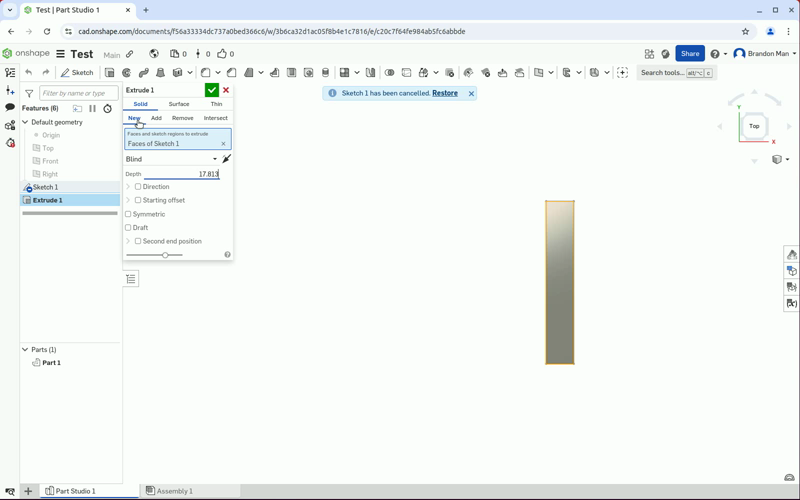
key(enter)
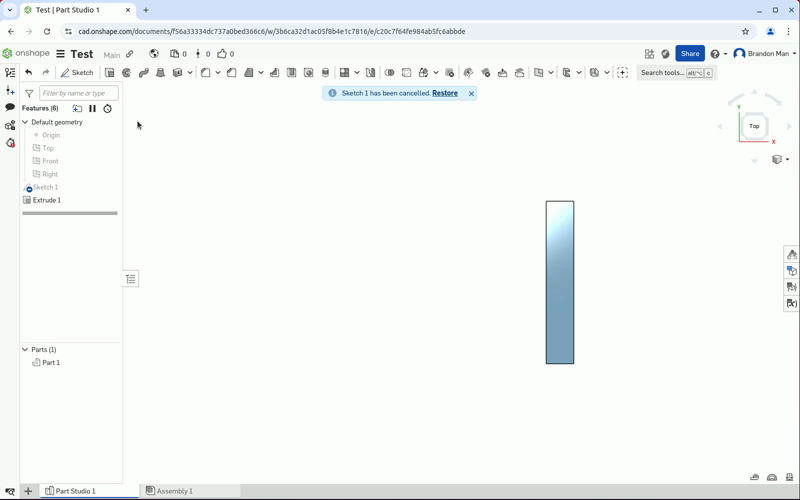
key(shift+h)
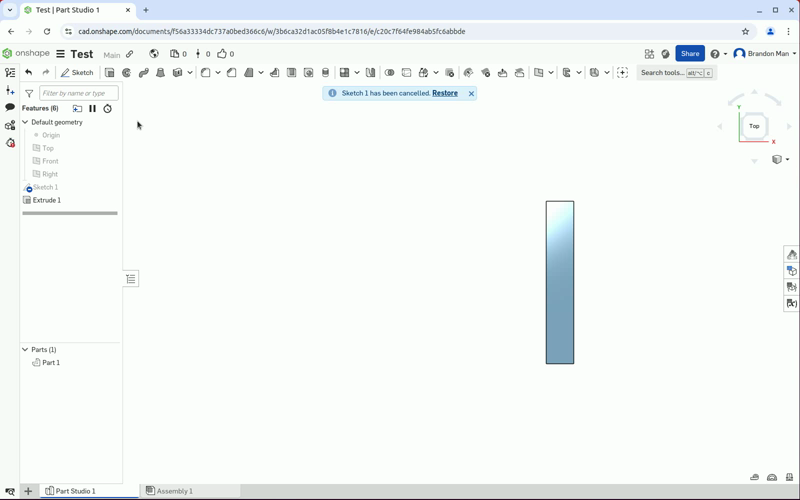
key(shift+h)
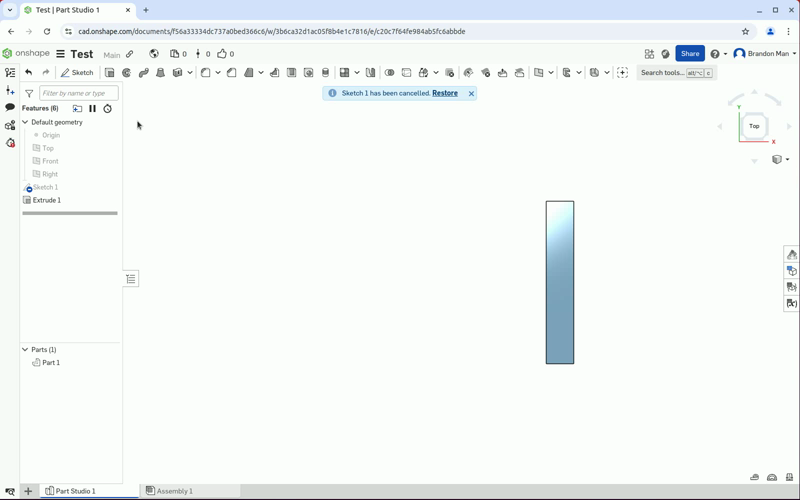
mouse_move(73, 189)
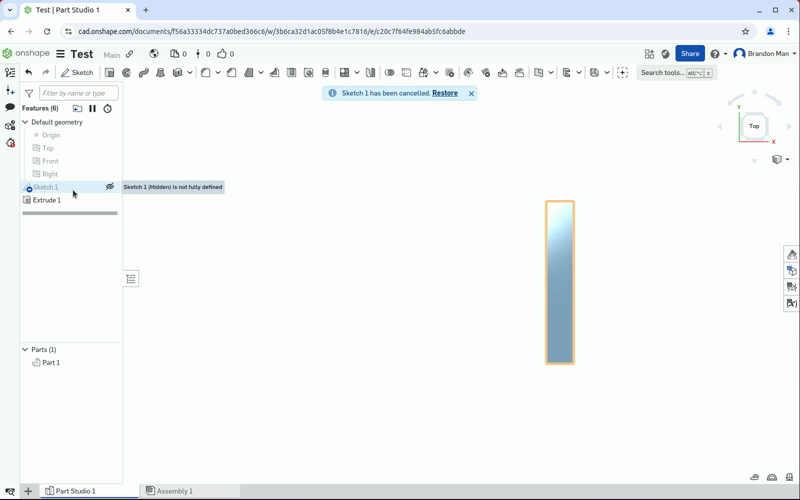
click(73, 189)
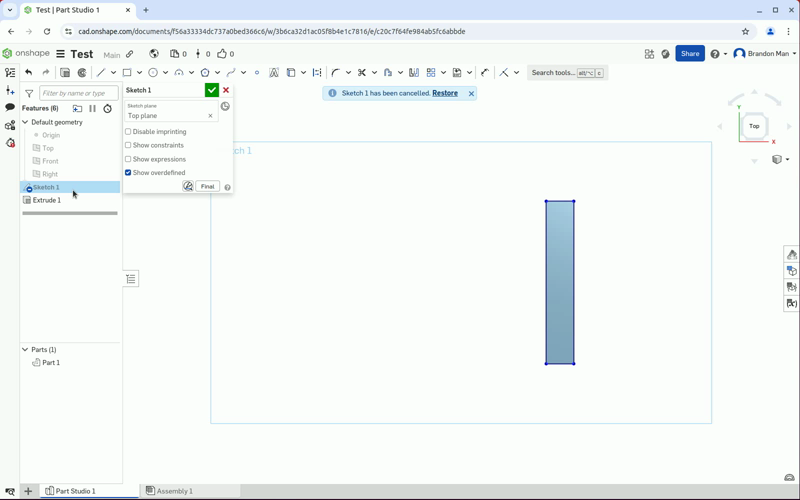
mouse_move(229, 92)
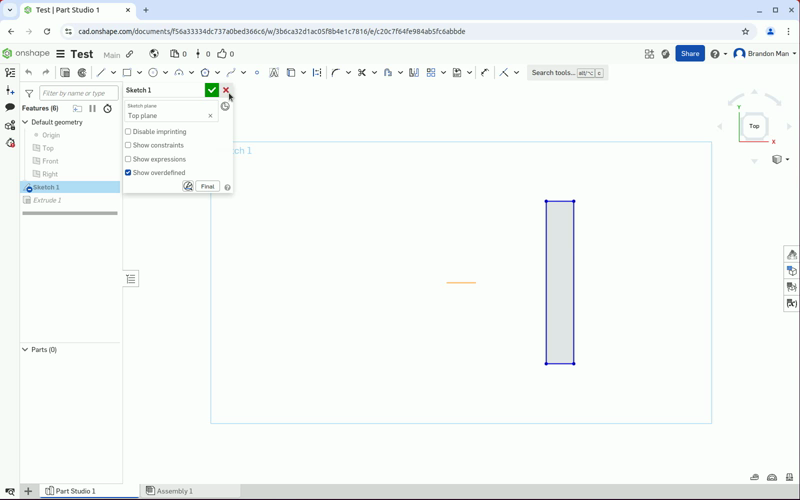
click(229, 92)
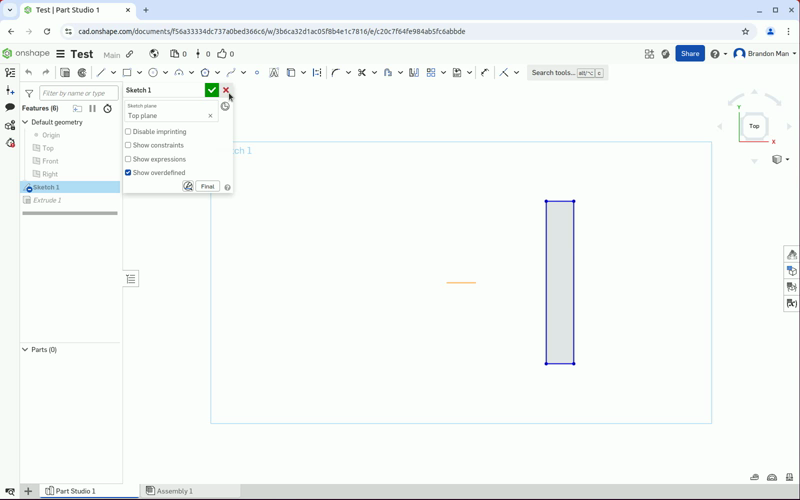
key(shift+s)
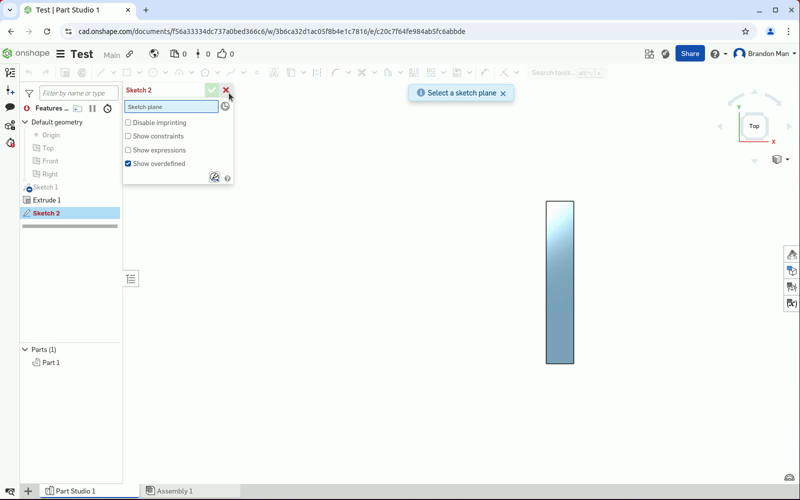
mouse_move(73, 150)
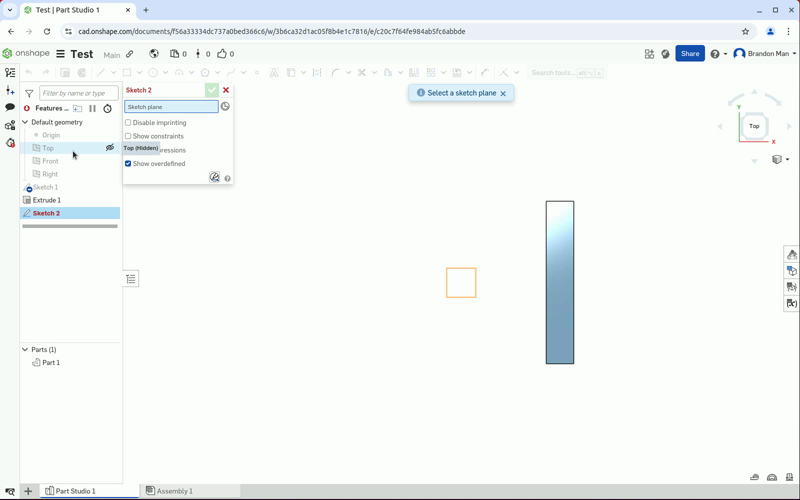
click(73, 150)
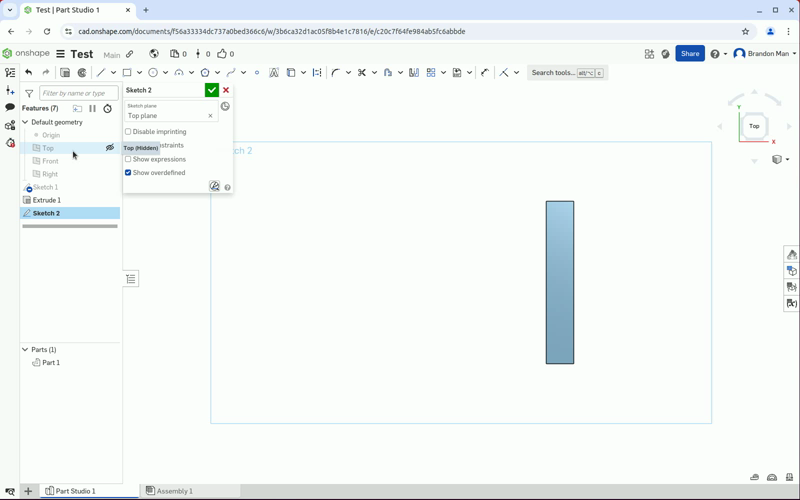
mouse_move(73, 352)
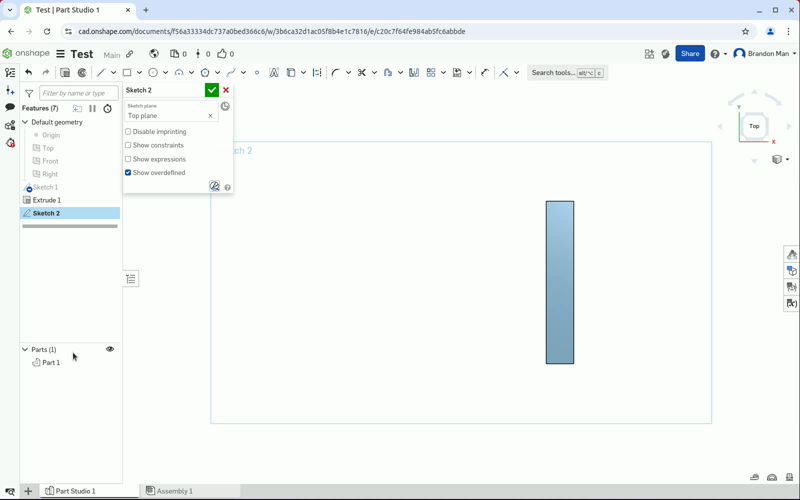
key(y)
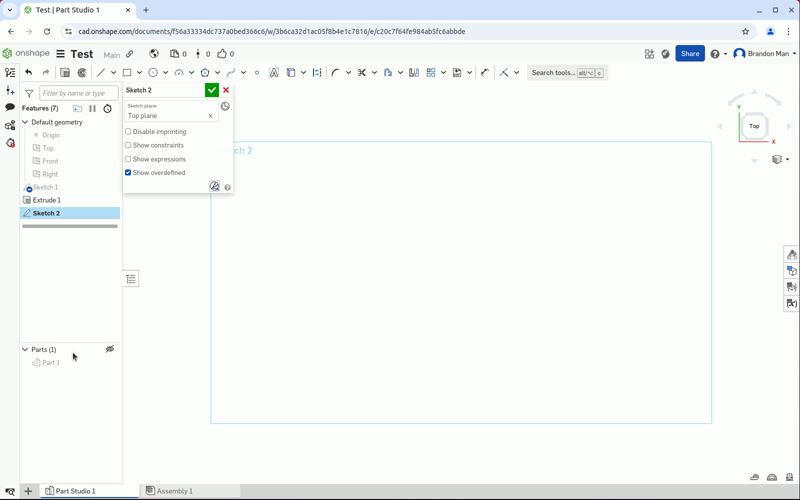
key(l)
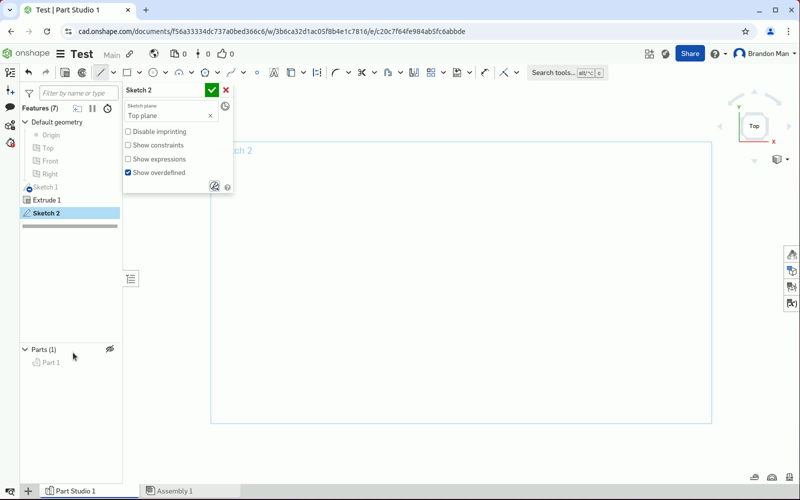
key_down(shift)
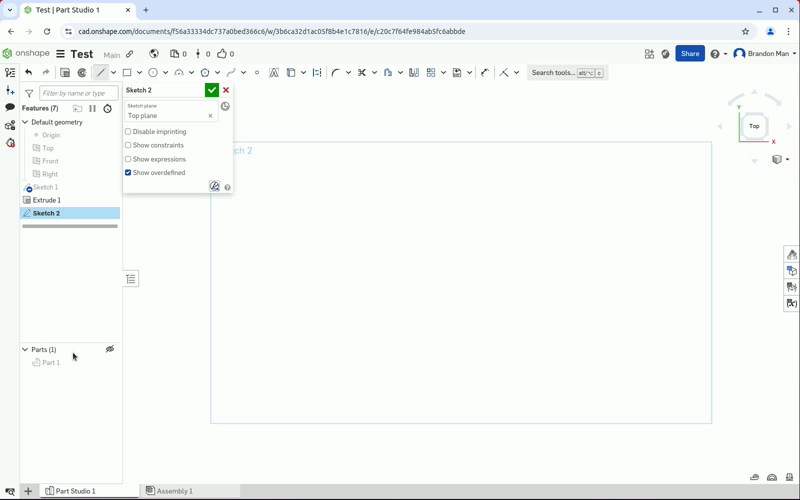
mouse_move(348, 363)
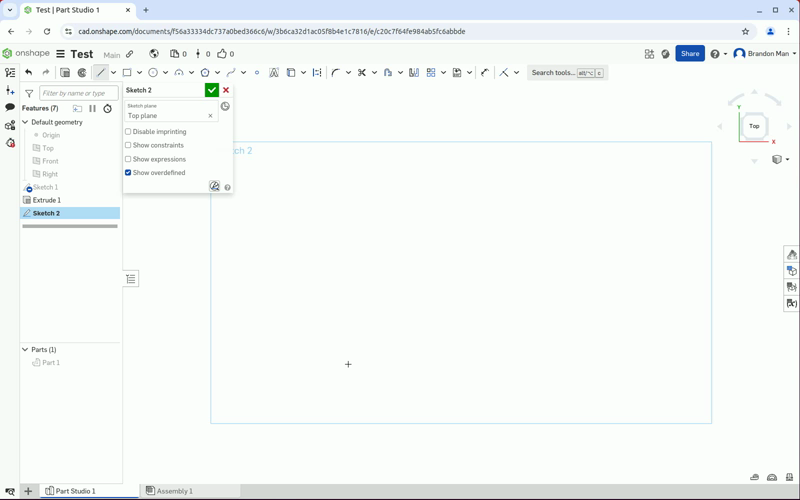
click(348, 363)
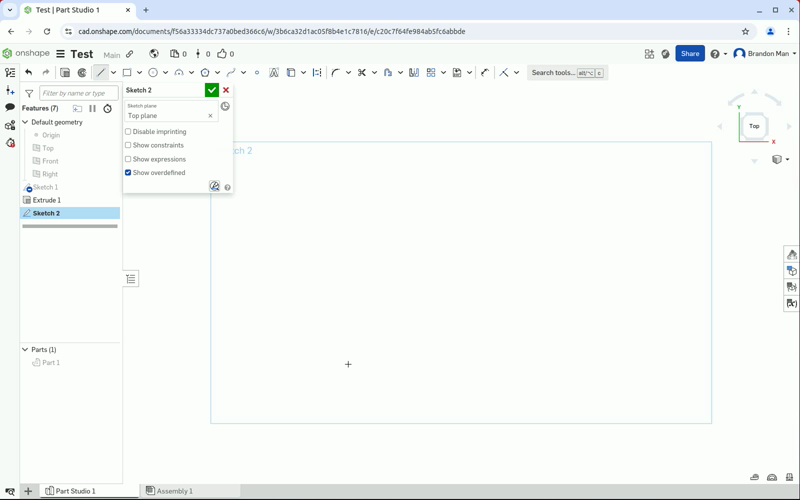
key_up(shift)
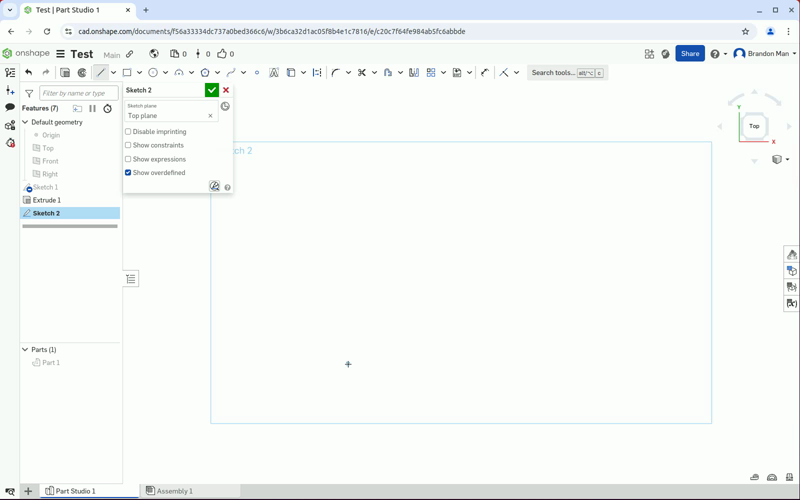
key_down(shift)
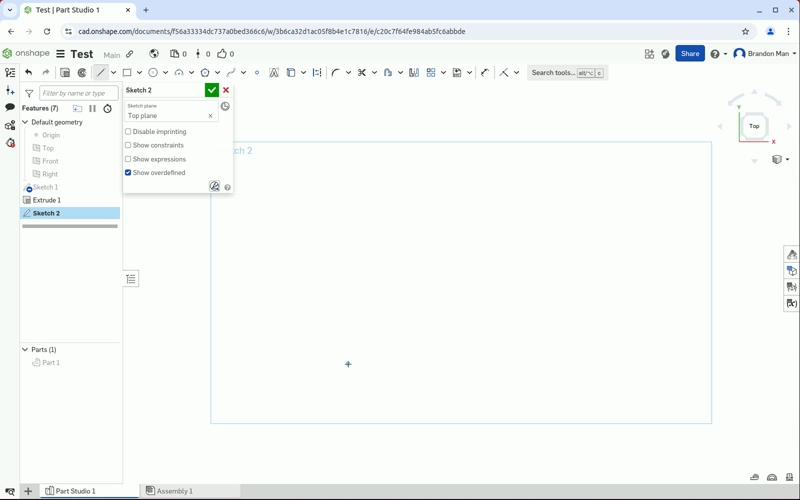
mouse_move(545, 363)
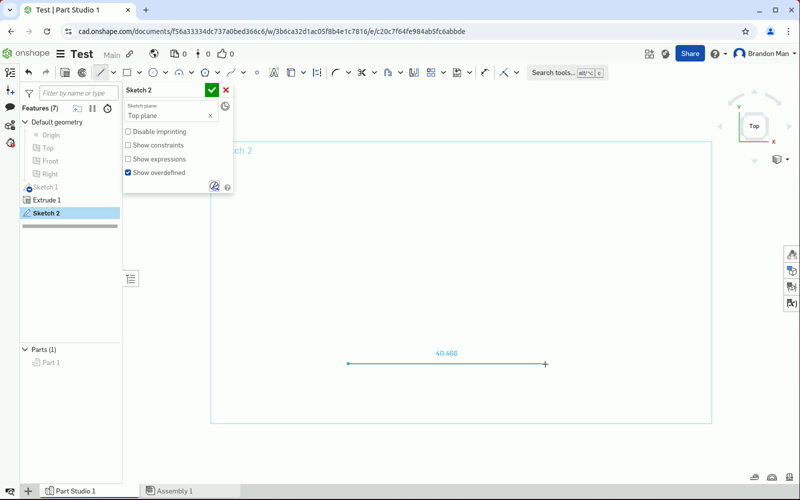
click(545, 363)
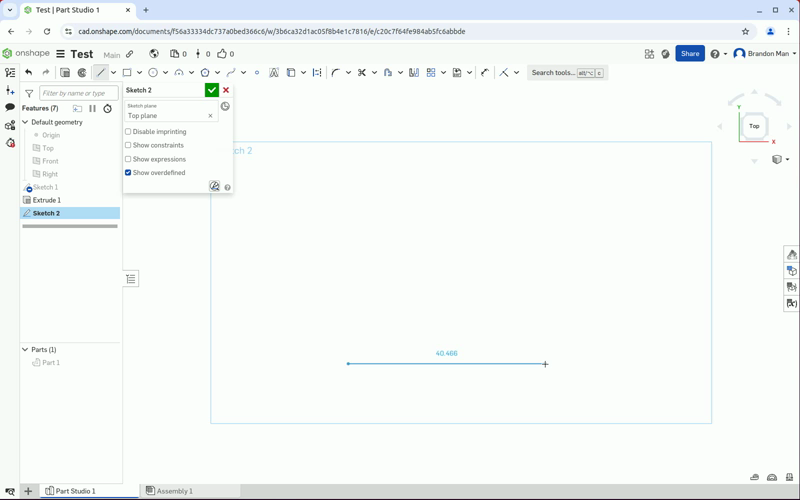
key_up(shift)
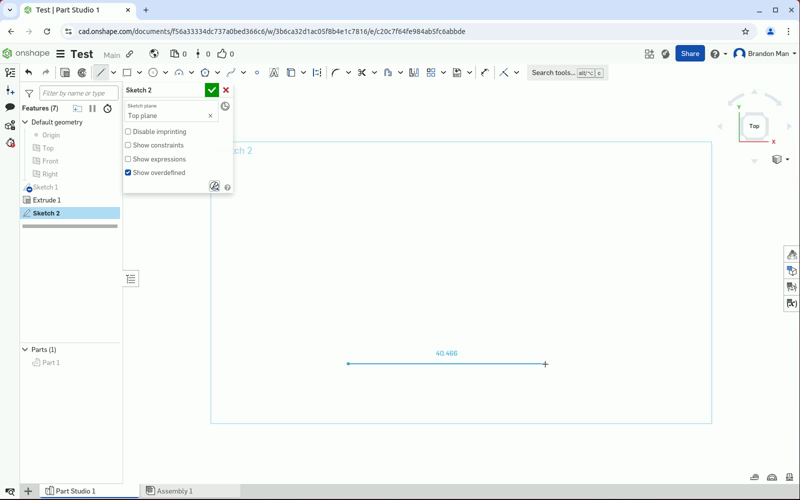
key_down(shift)
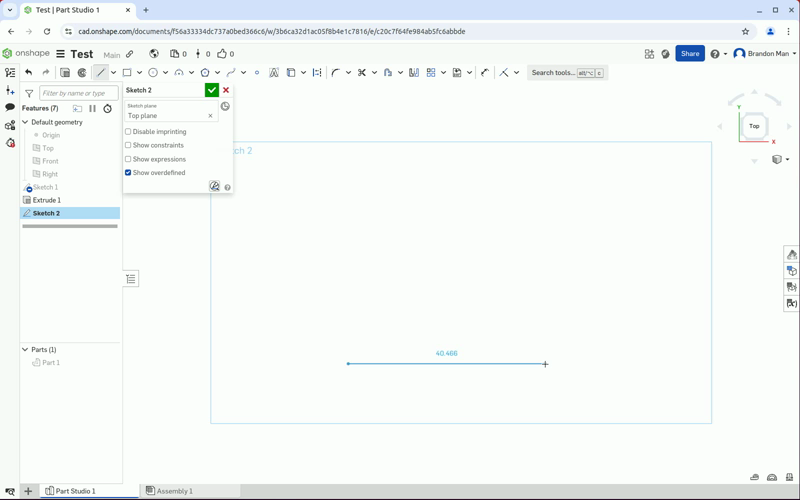
mouse_move(545, 201)
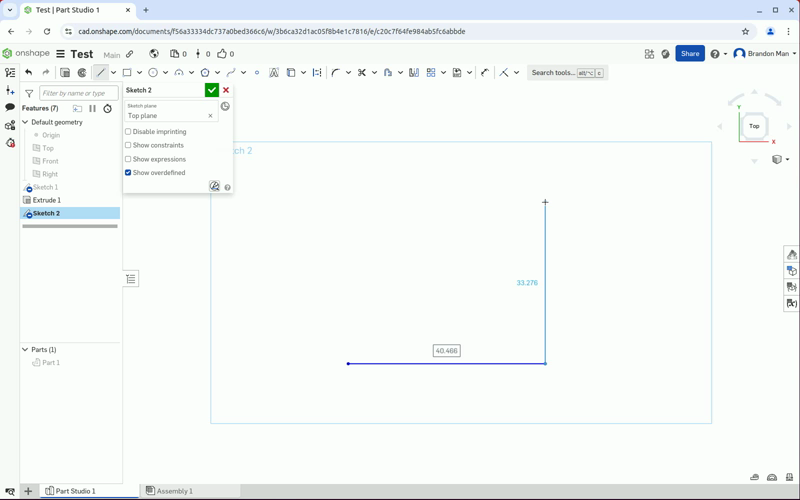
click(545, 201)
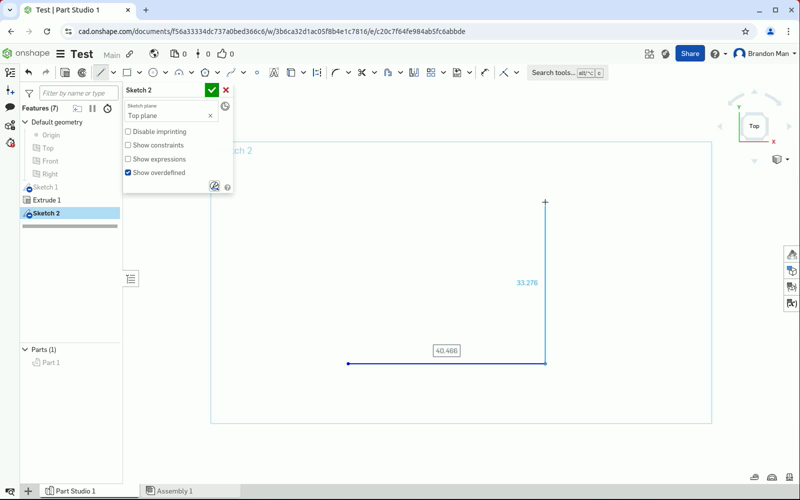
key_up(shift)
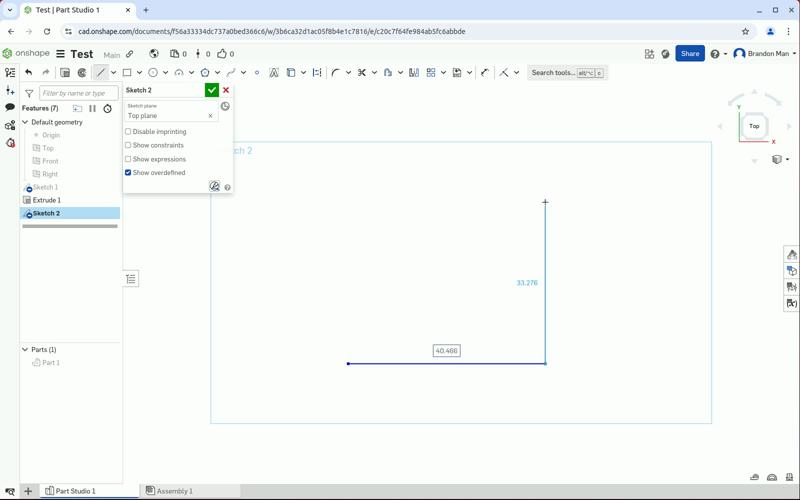
key_down(shift)
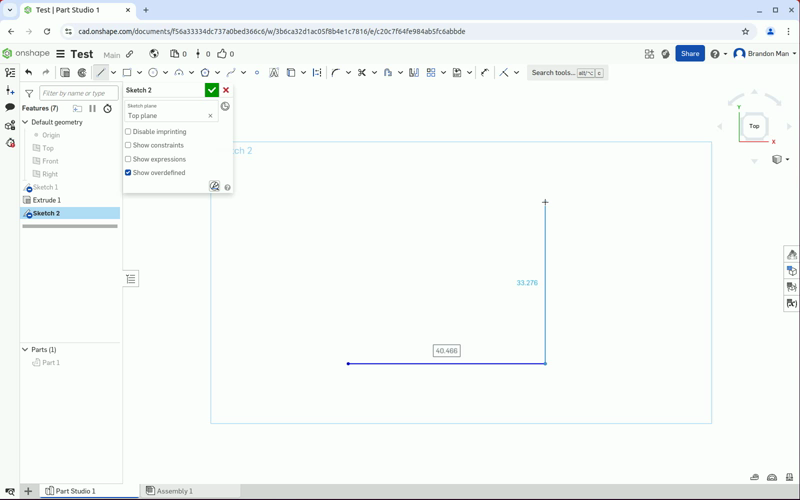
mouse_move(348, 201)
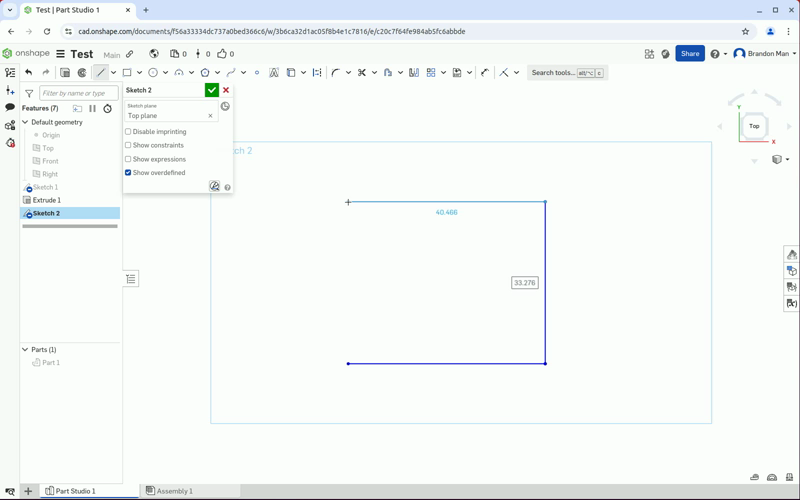
click(348, 201)
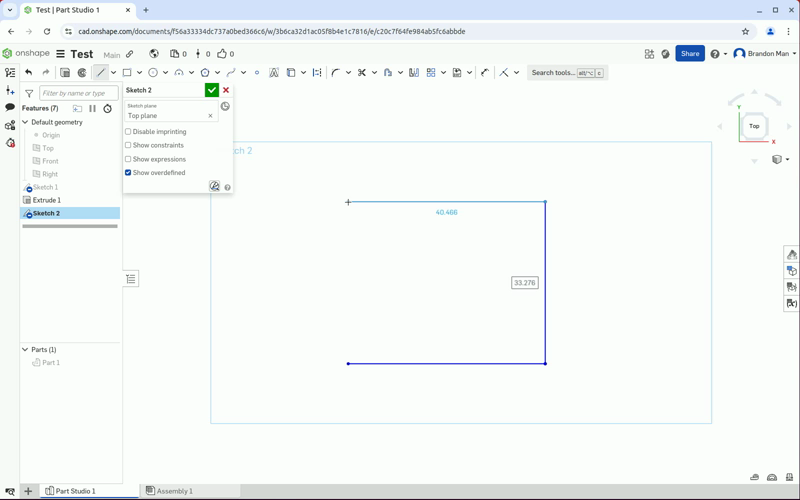
key_up(shift)
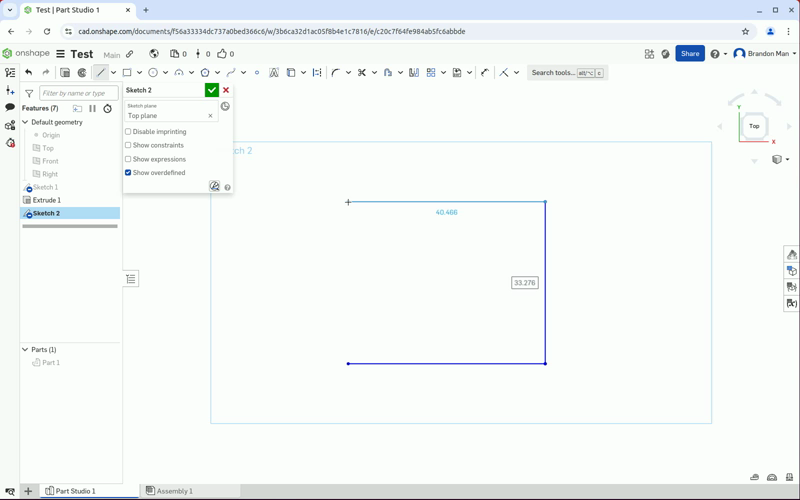
key_down(shift)
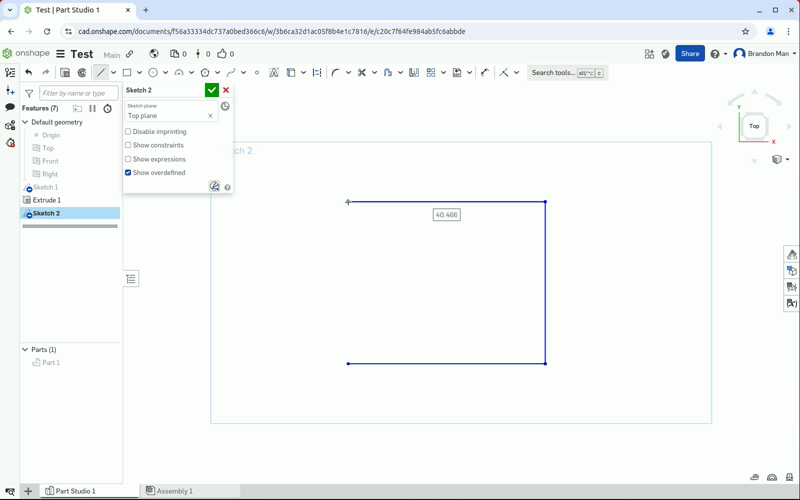
mouse_move(348, 363)
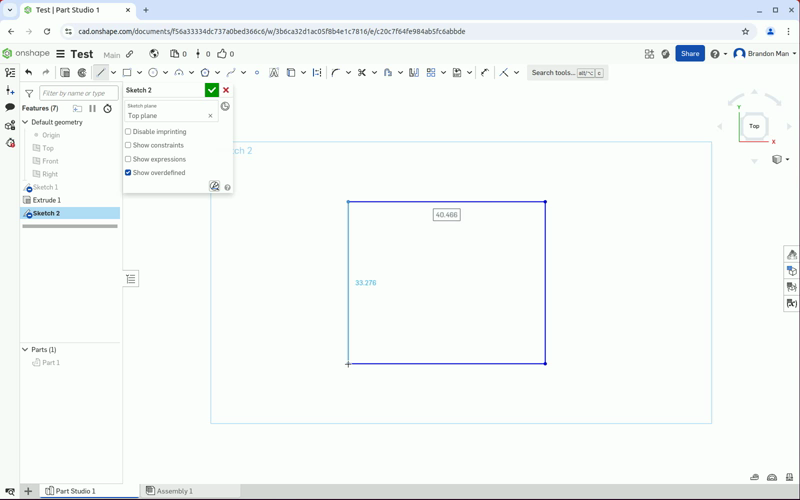
key_up(shift)
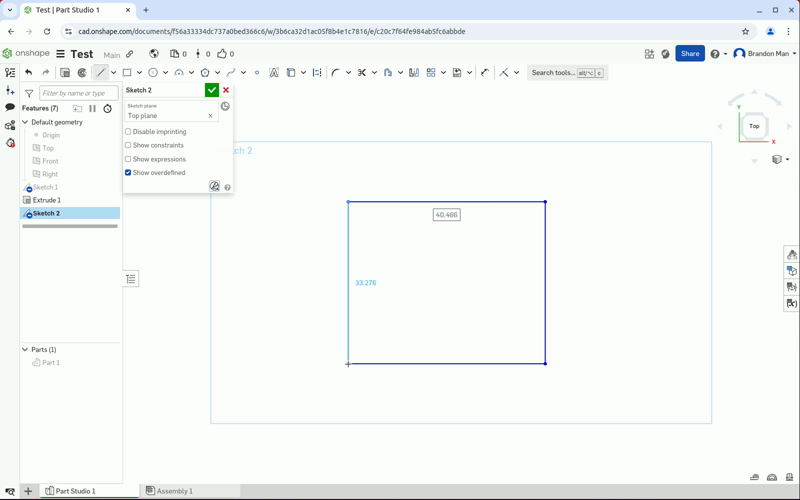
click(348, 363)
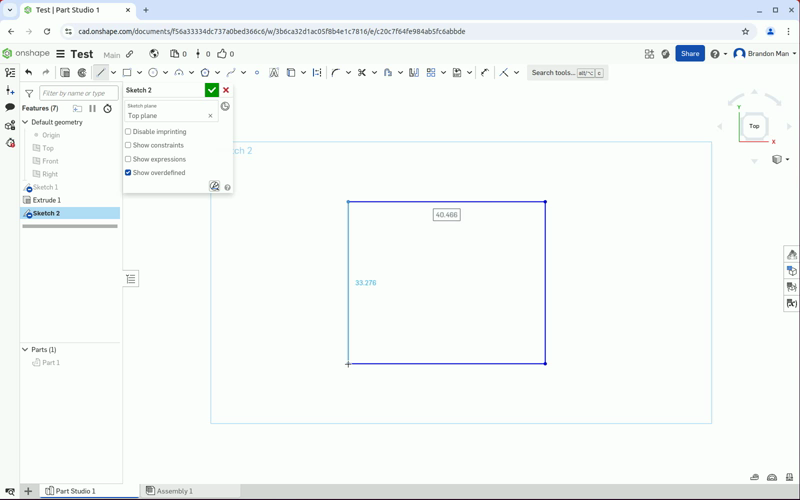
key(esc)
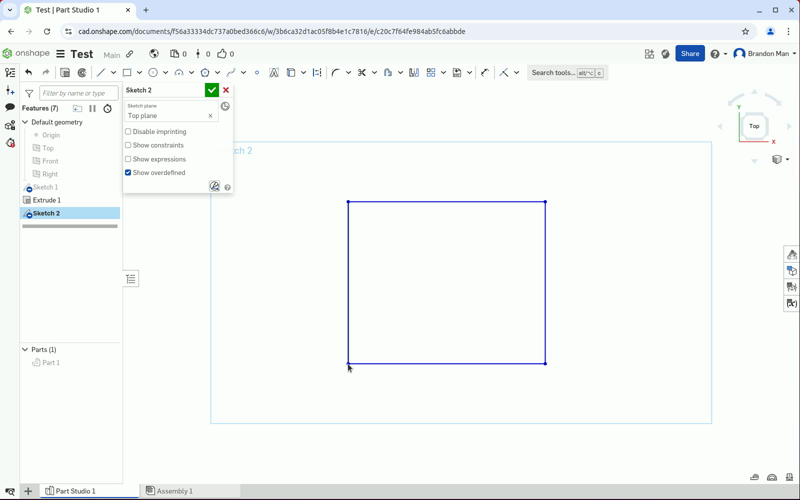
mouse_move(506, 333)
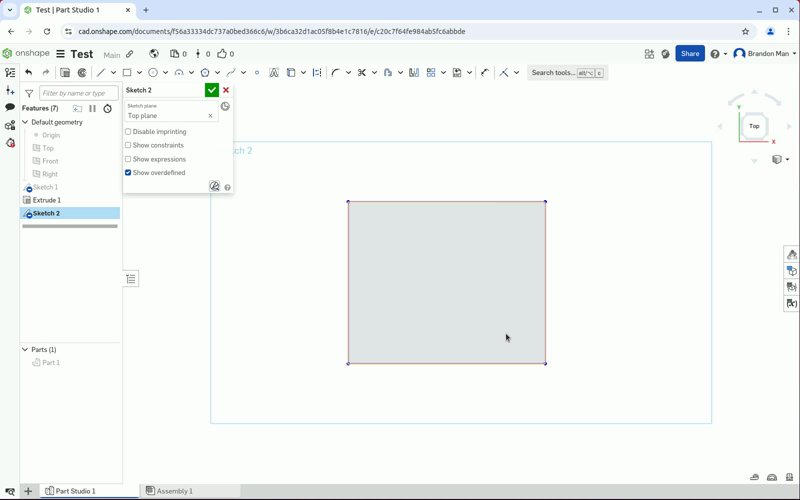
click(506, 333)
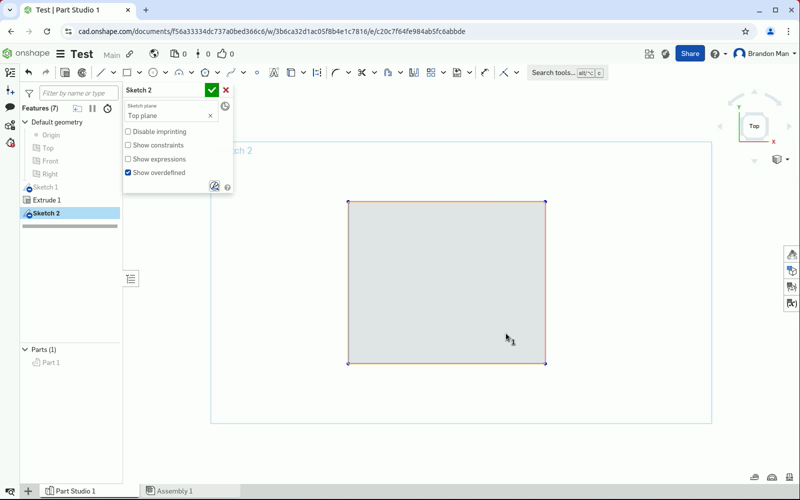
mouse_move(73, 352)
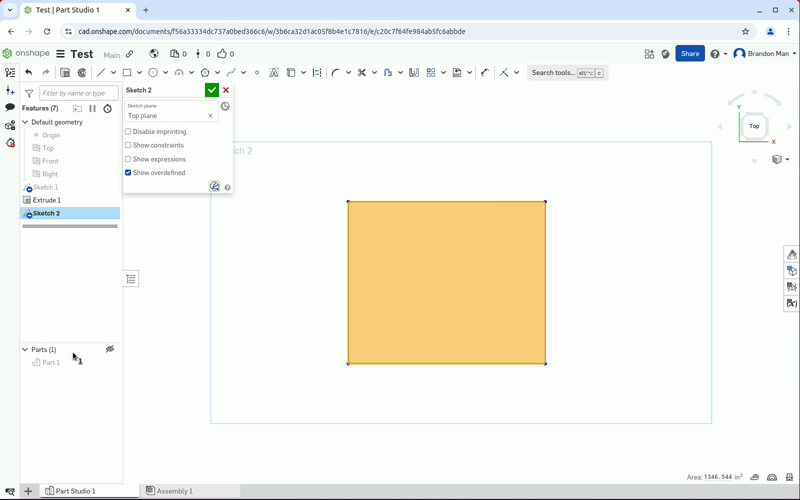
key(shift+y)
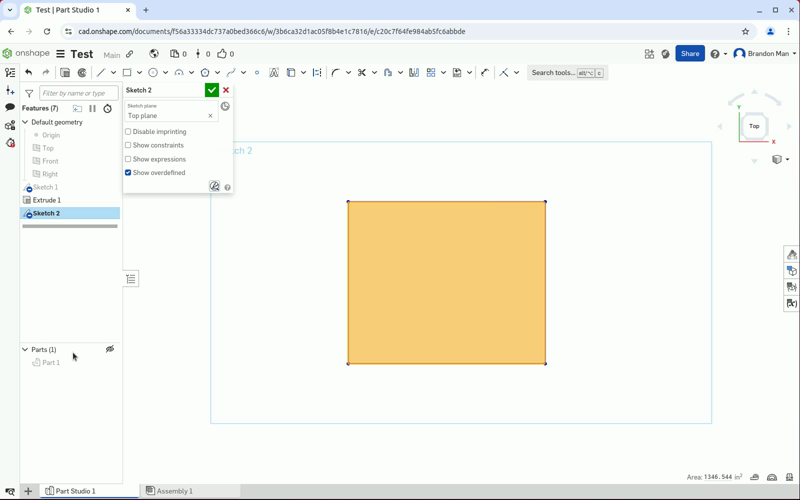
key(shift+e)
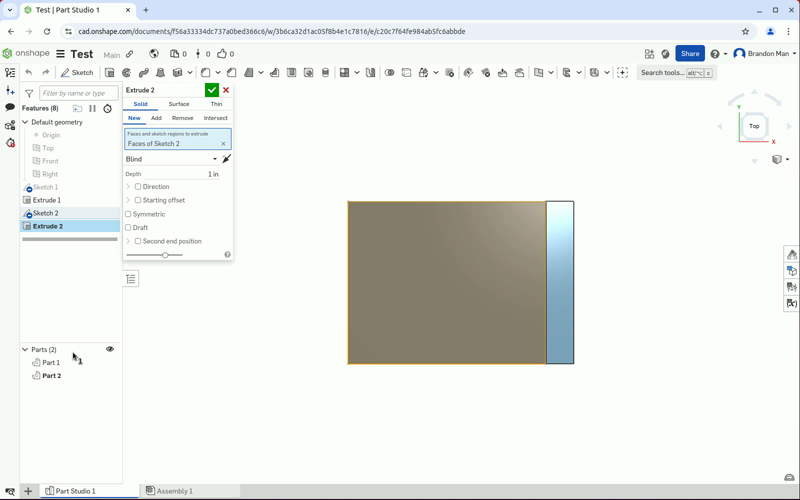
mouse_move(143, 106)
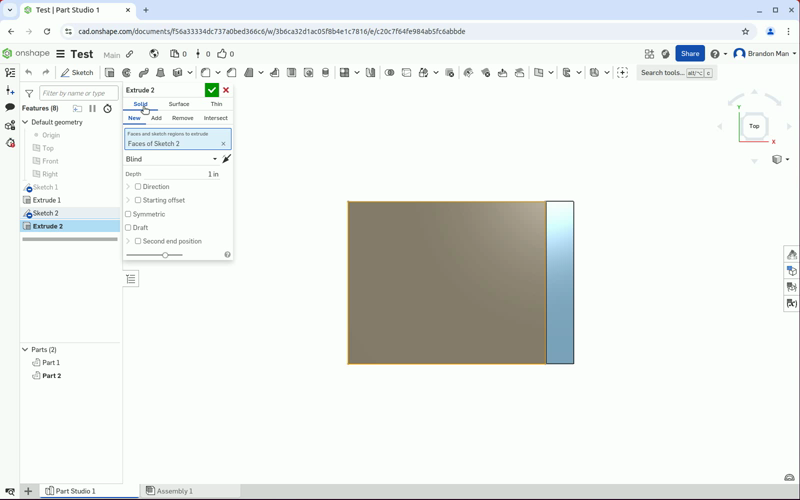
click(143, 106)
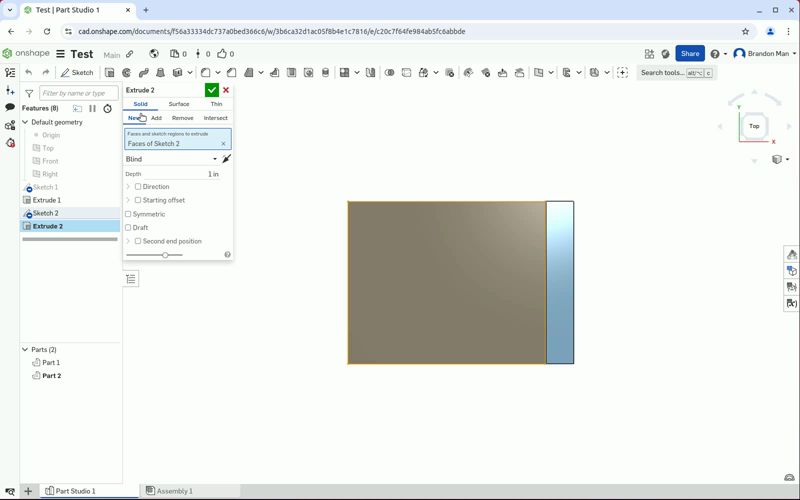
mouse_move(137, 120)
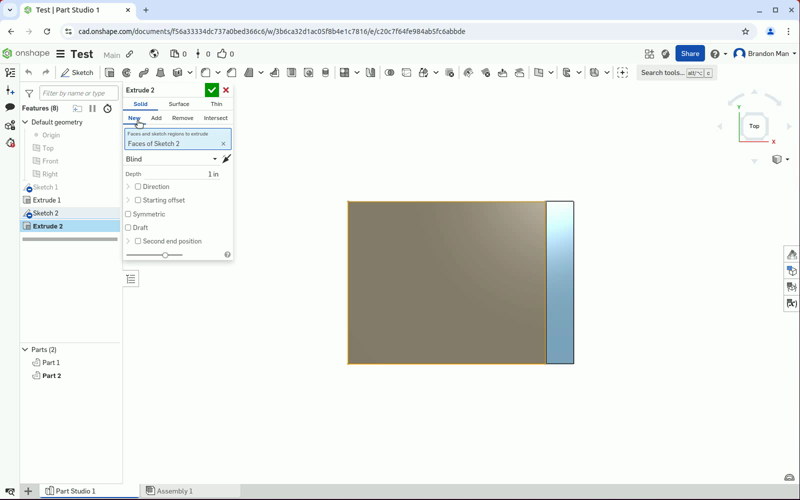
click(137, 120)
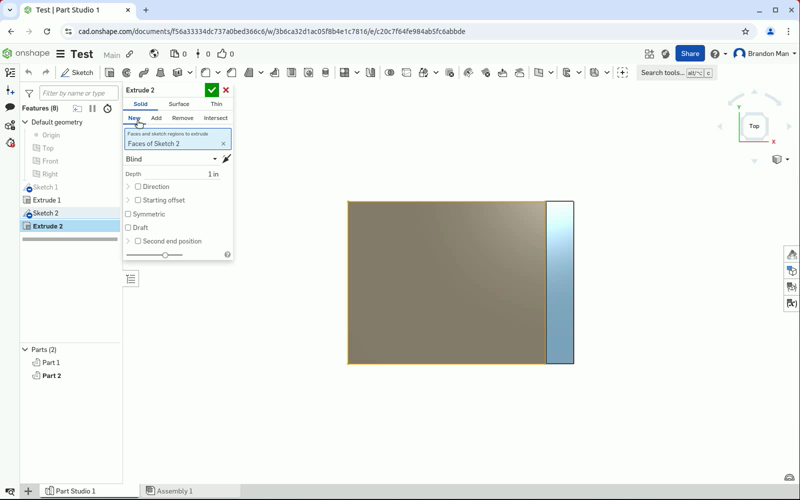
key(tab, 4)
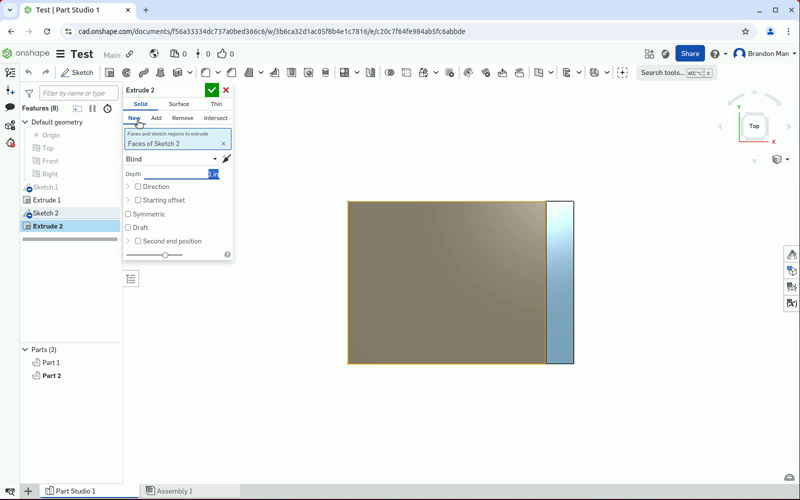
text(3.611)
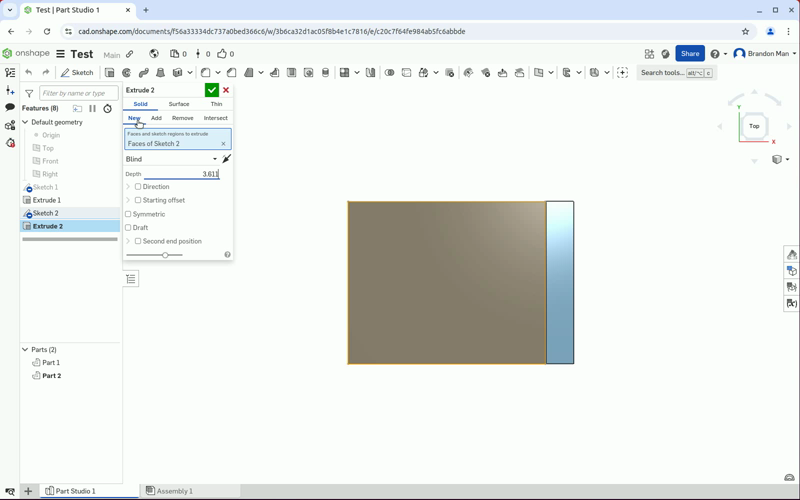
key(enter)
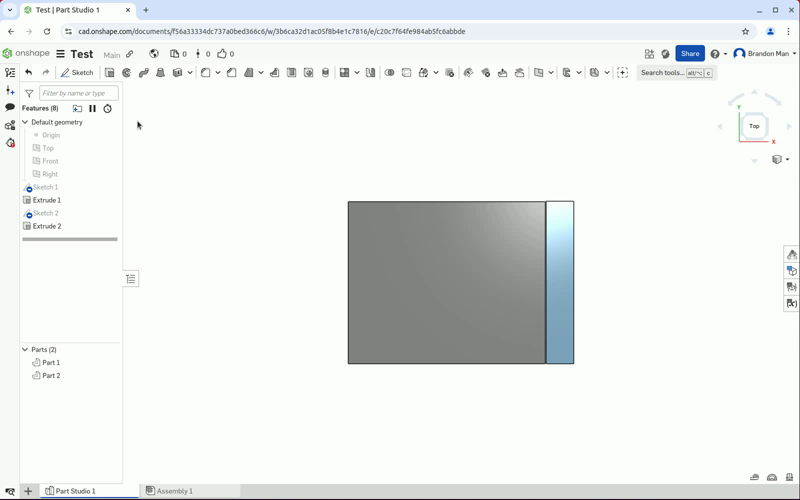
key(shift+h)
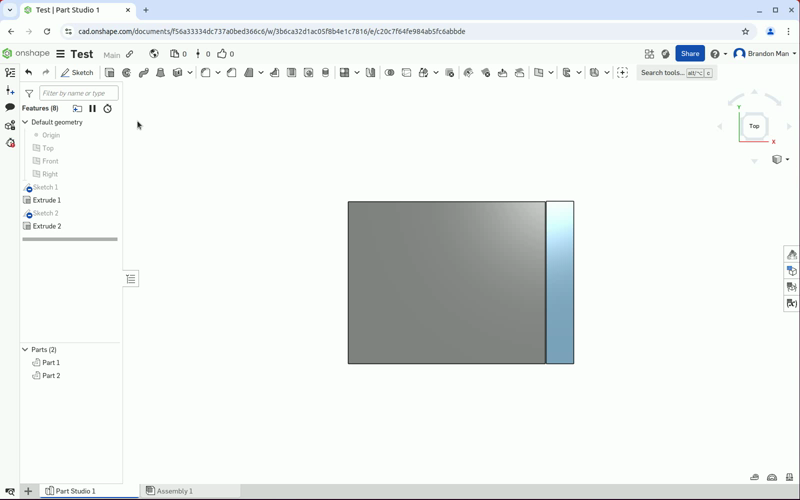
key(shift+h)
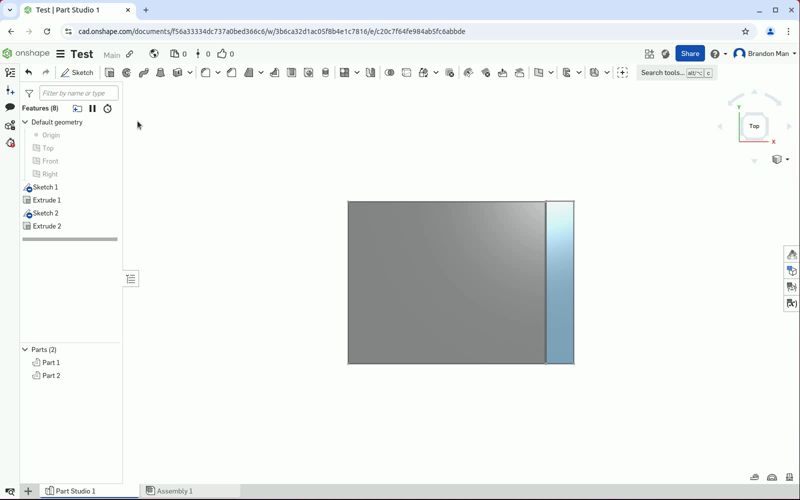
key(shift+7)
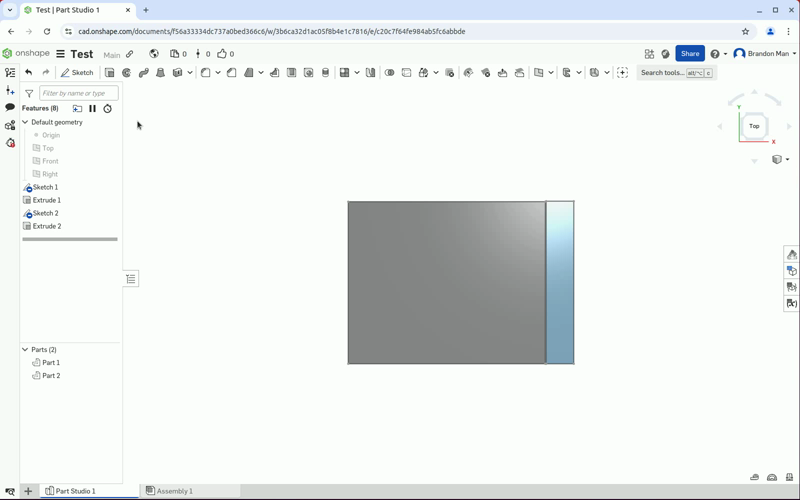
key(up, 3)
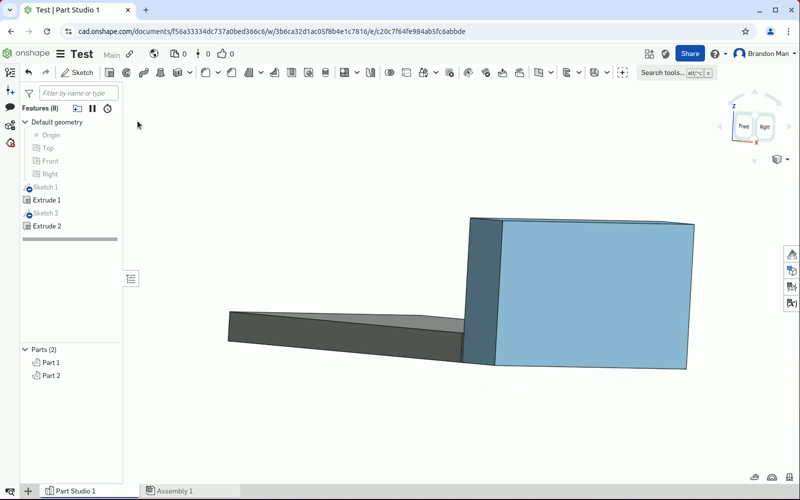
key(left, 3)
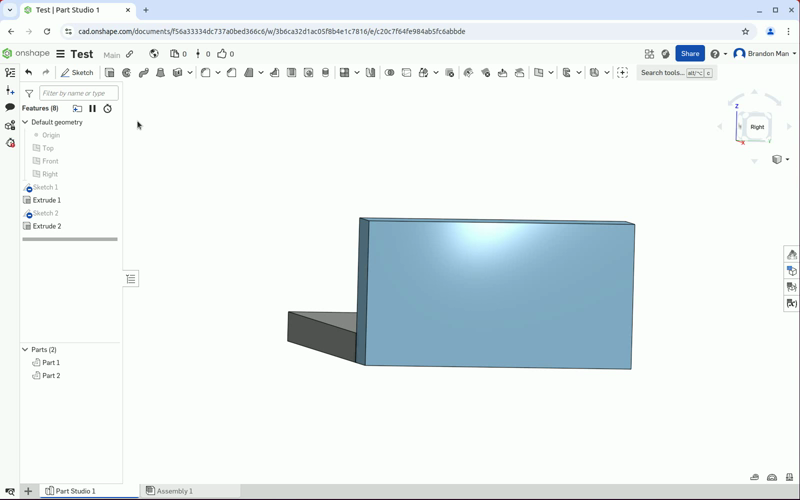
key(right, 3)
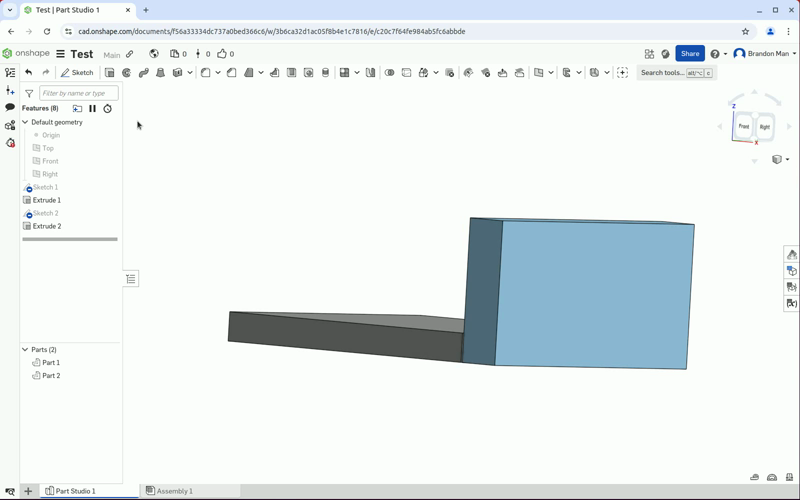
key(down, 3)
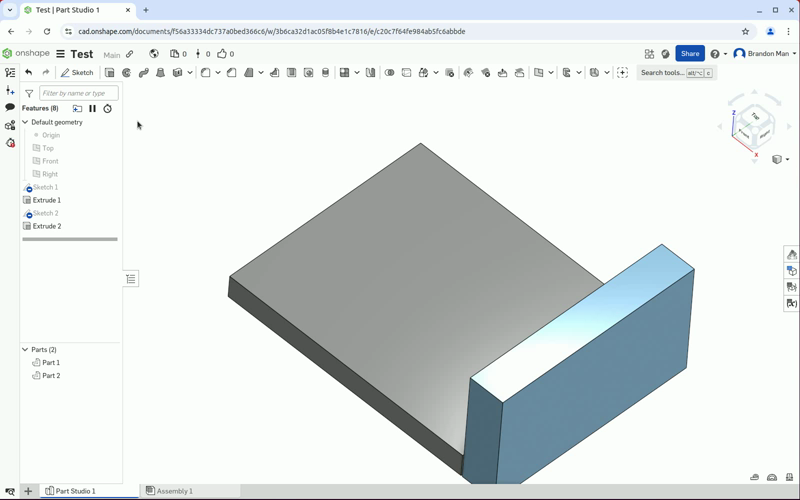
mouse_move(73, 189)
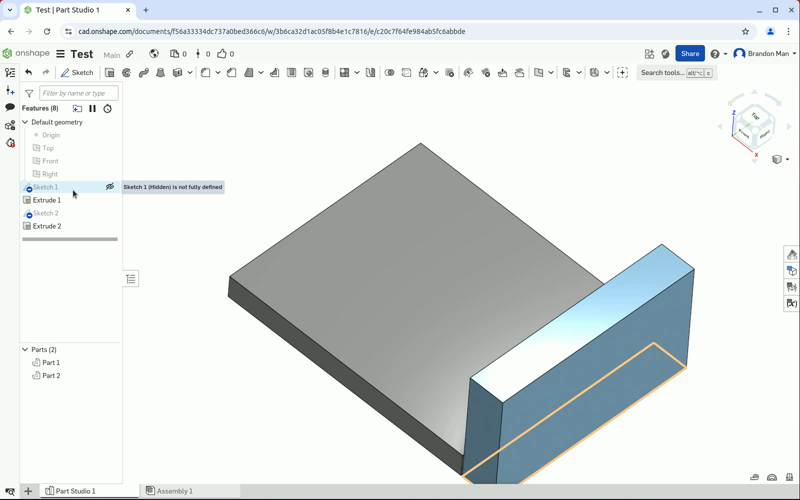
click(73, 189)